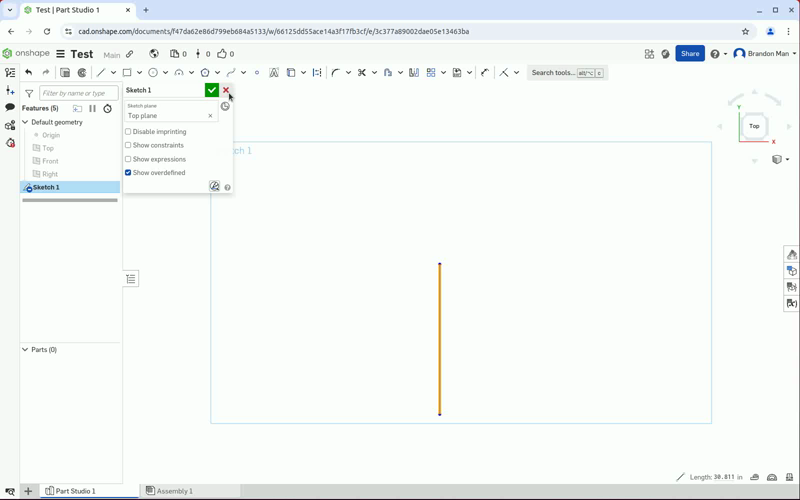
key(shift+h)
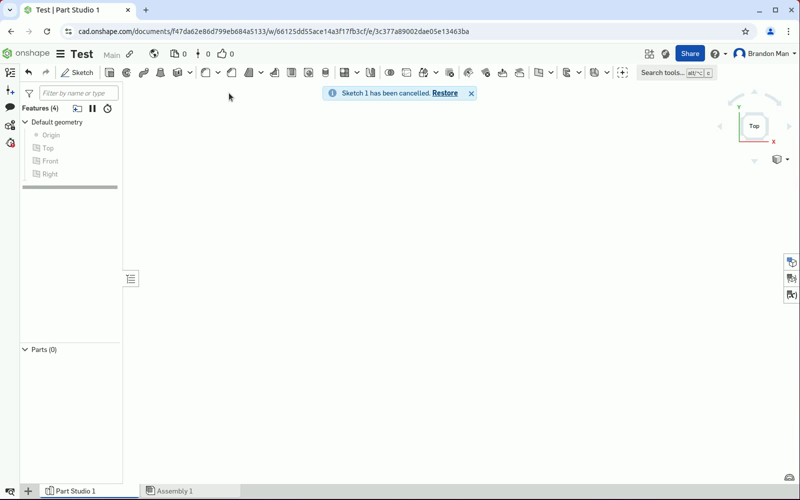
mouse_move(73, 352)
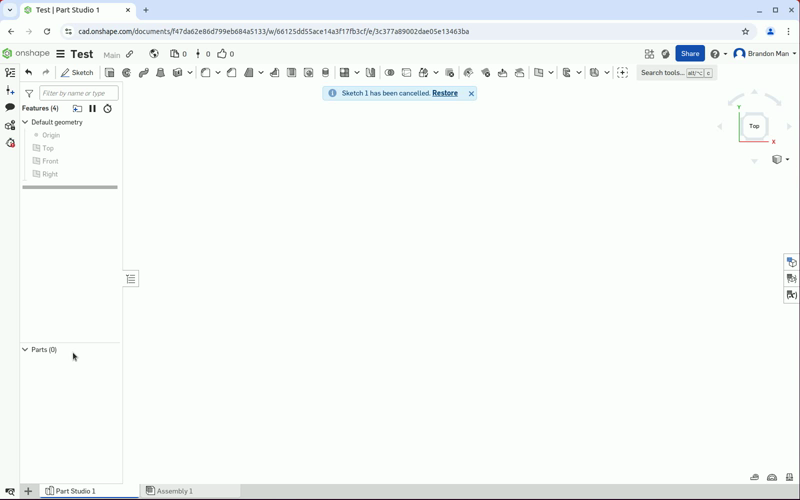
key(y)
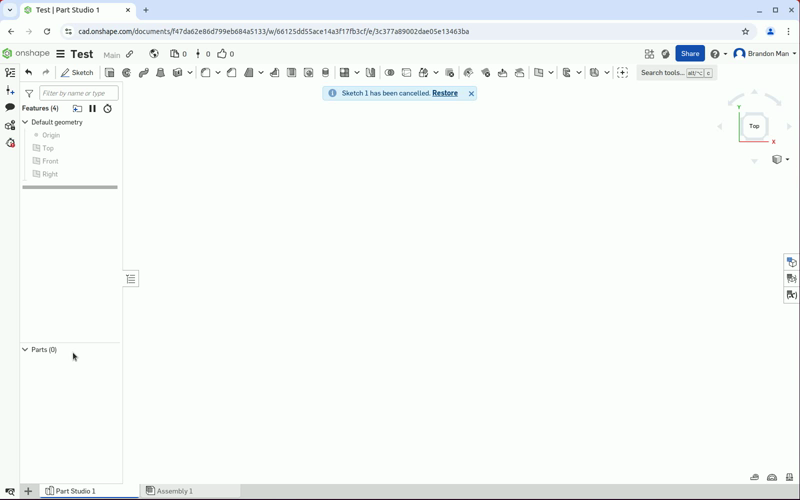
key(shift+p)
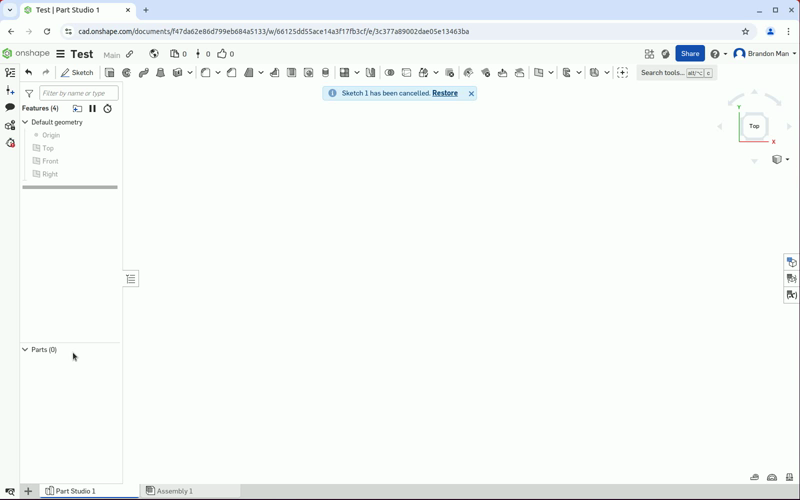
key(space)
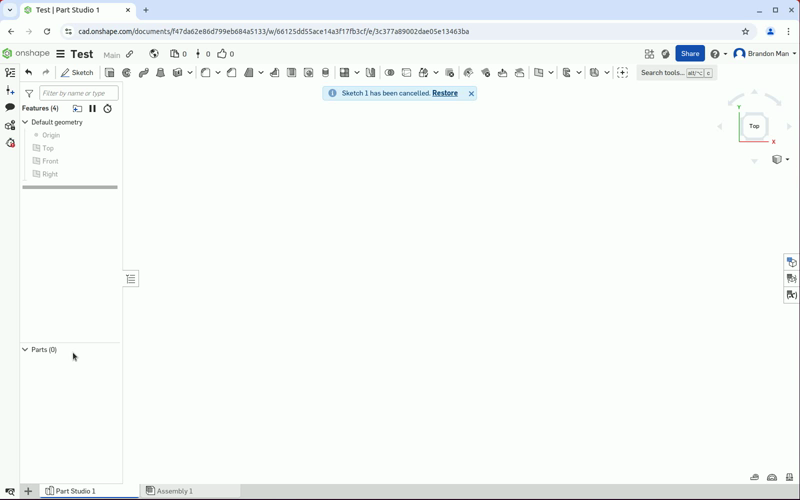
key_down(shift)
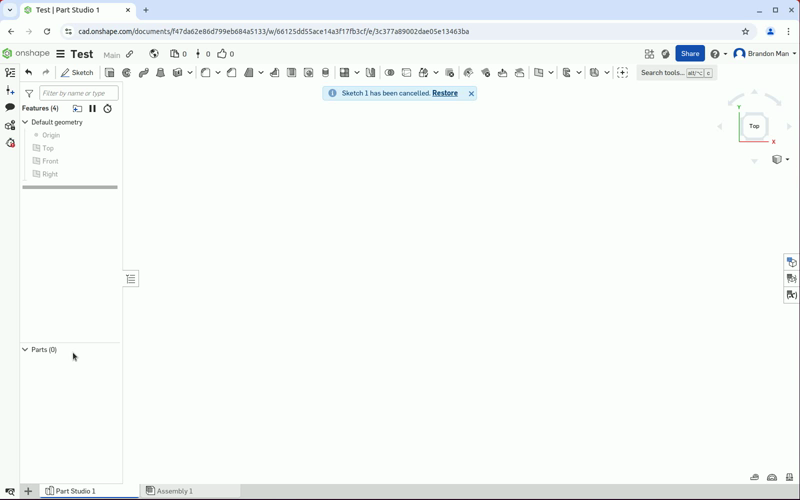
key(up)
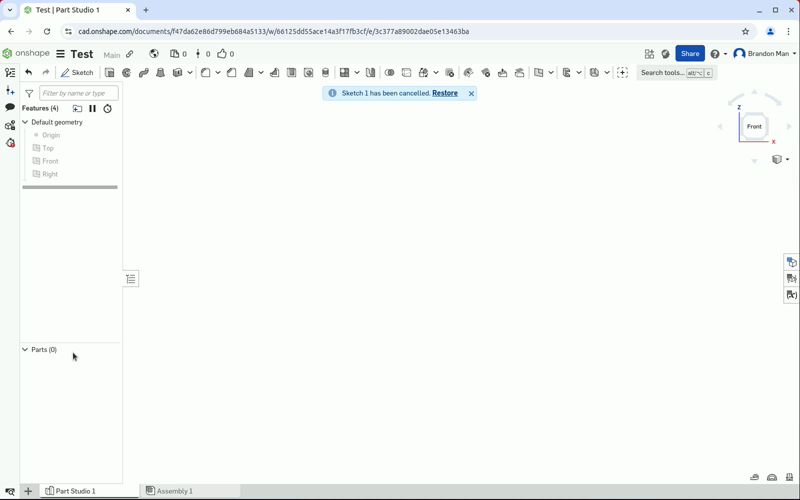
key_up(shift)
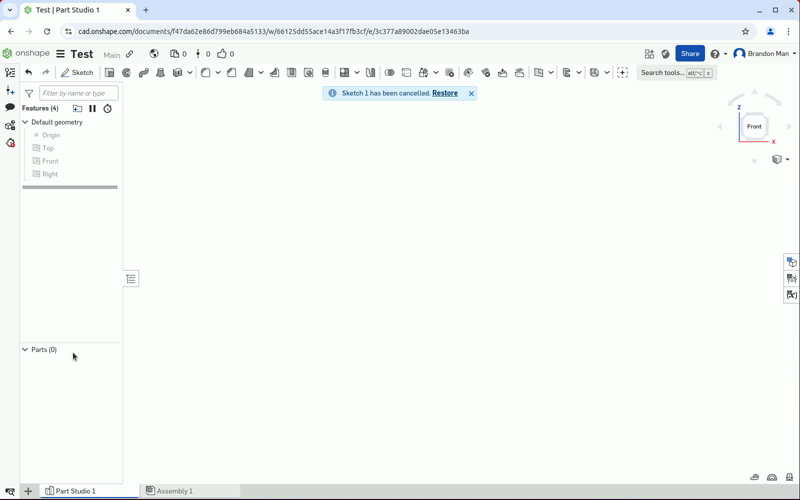
mouse_move(73, 352)
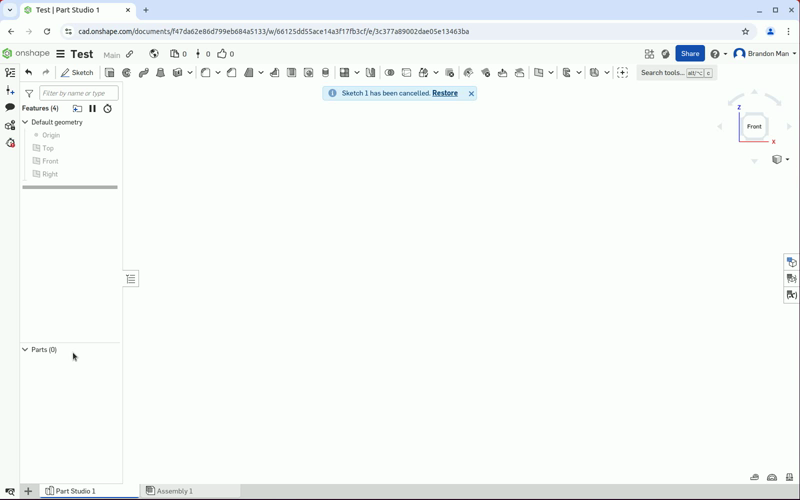
key(shift+y)
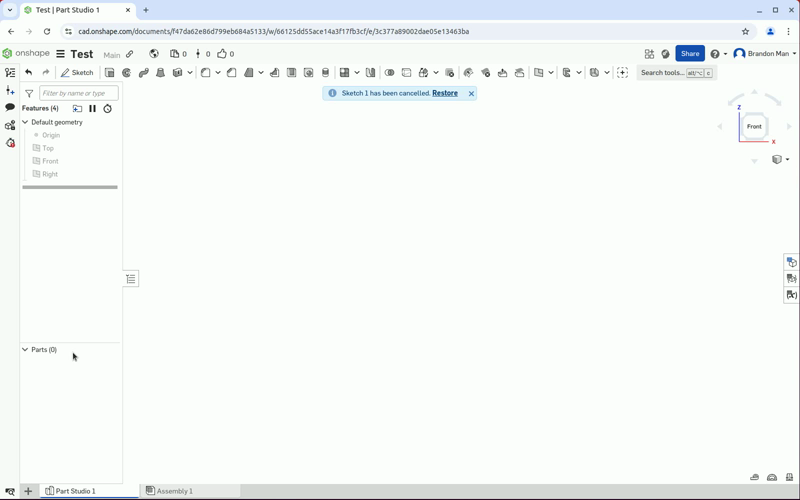
key(shift+s)
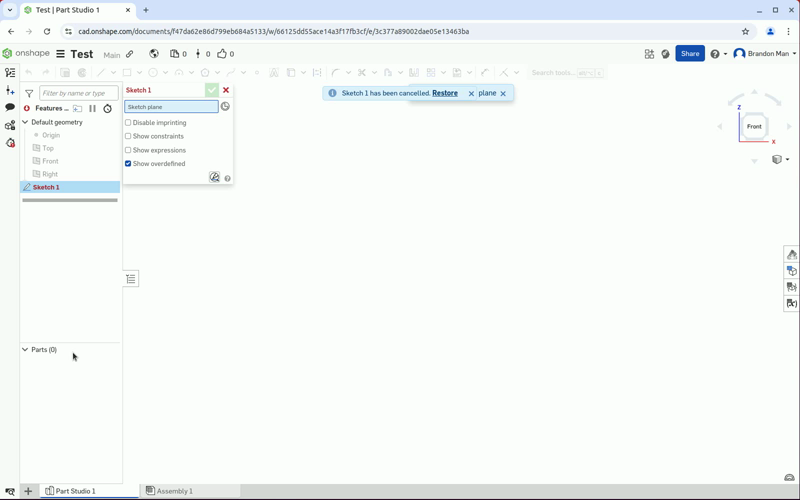
mouse_move(73, 163)
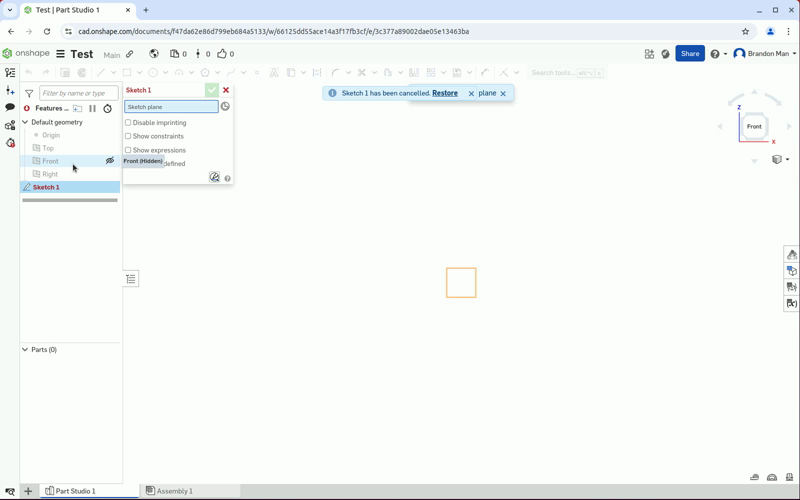
click(73, 163)
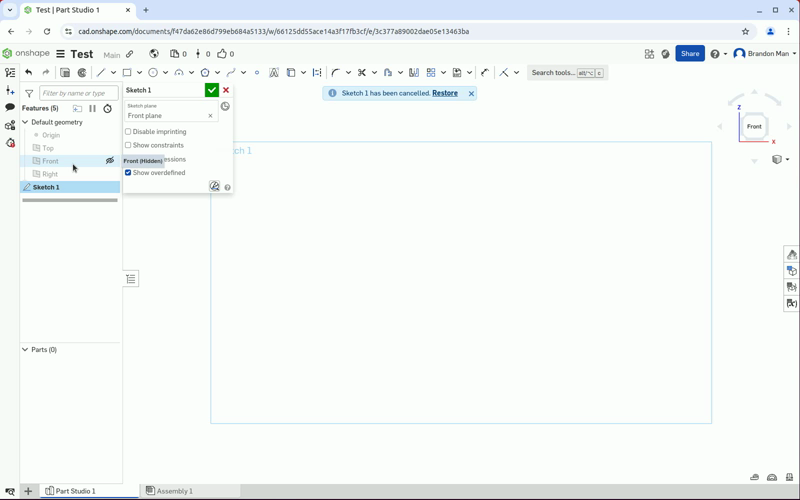
mouse_move(73, 352)
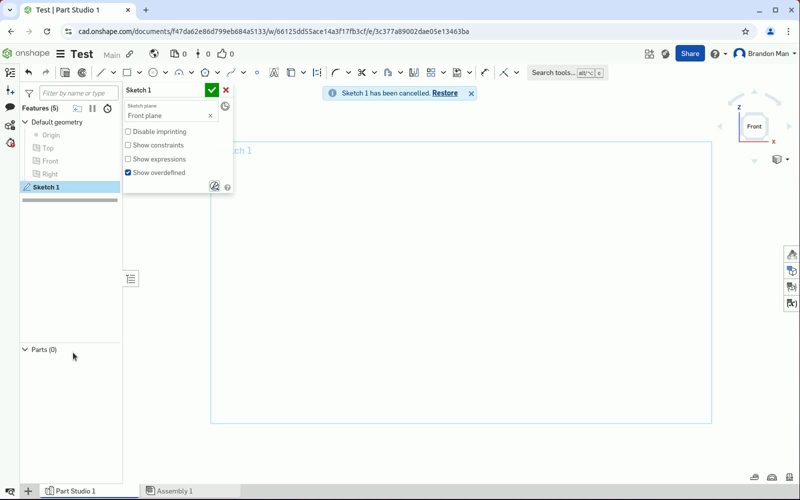
key(y)
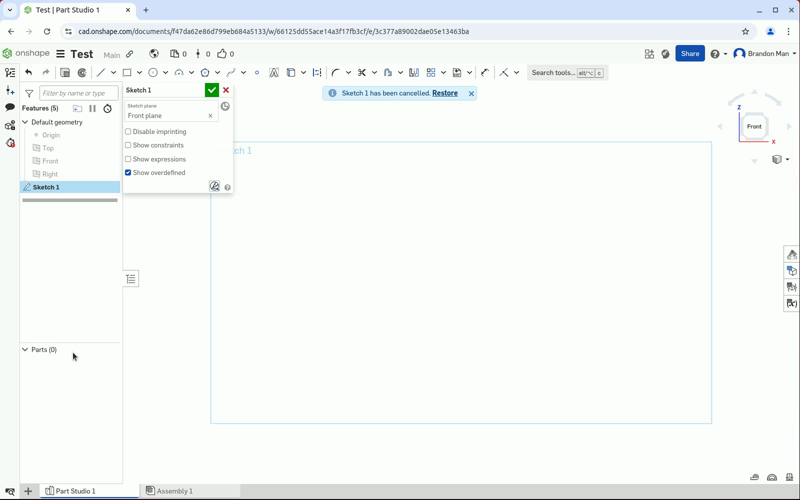
key(l)
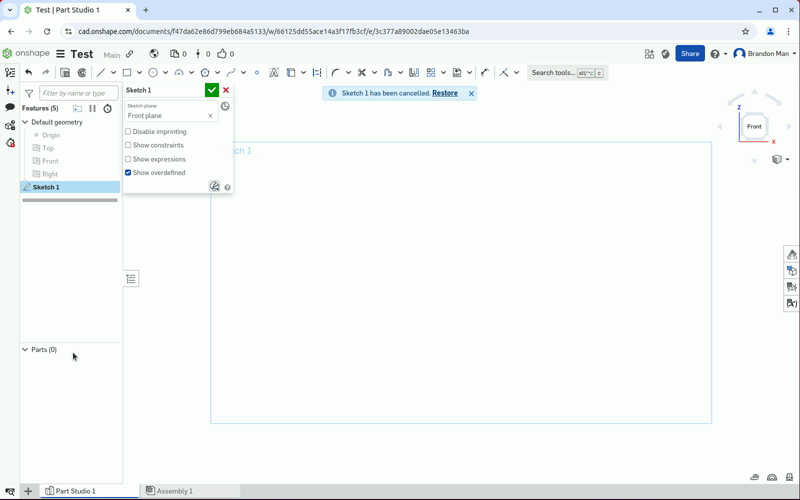
key_down(shift)
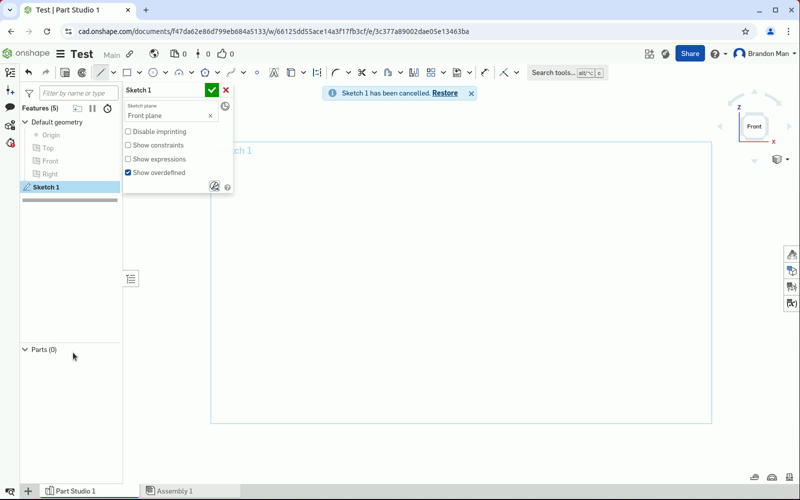
mouse_move(460, 282)
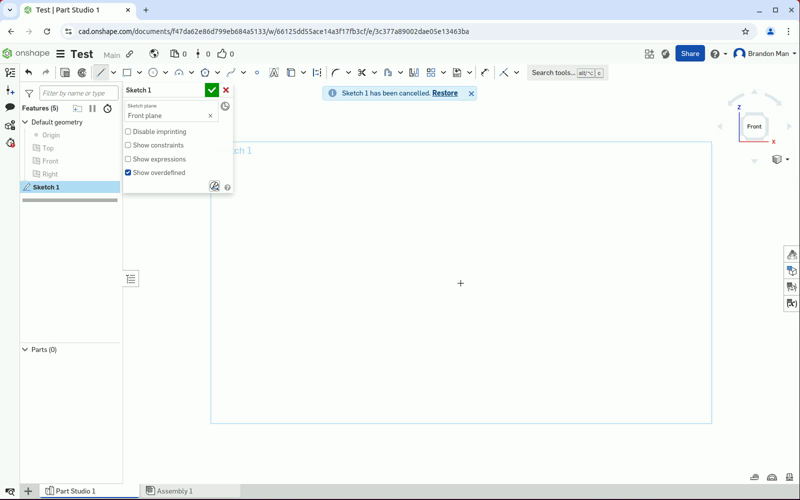
click(460, 282)
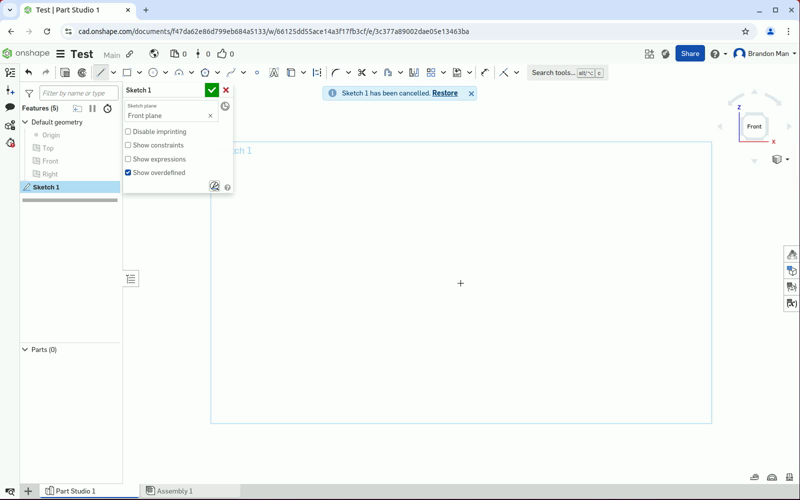
key_up(shift)
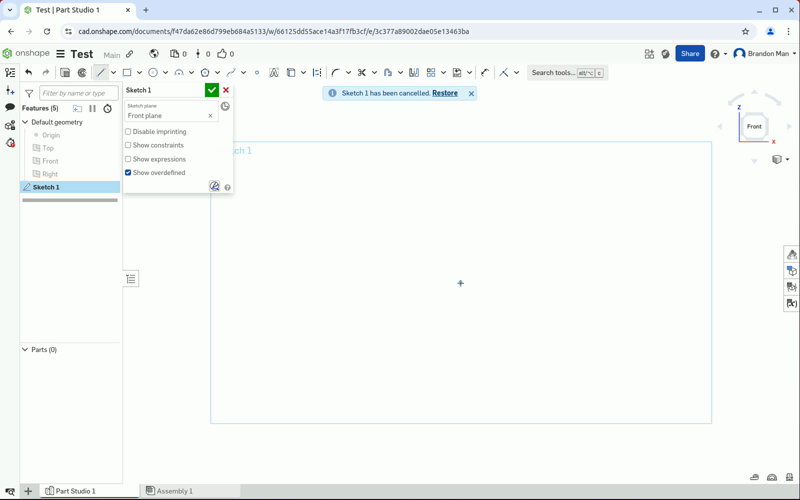
key_down(shift)
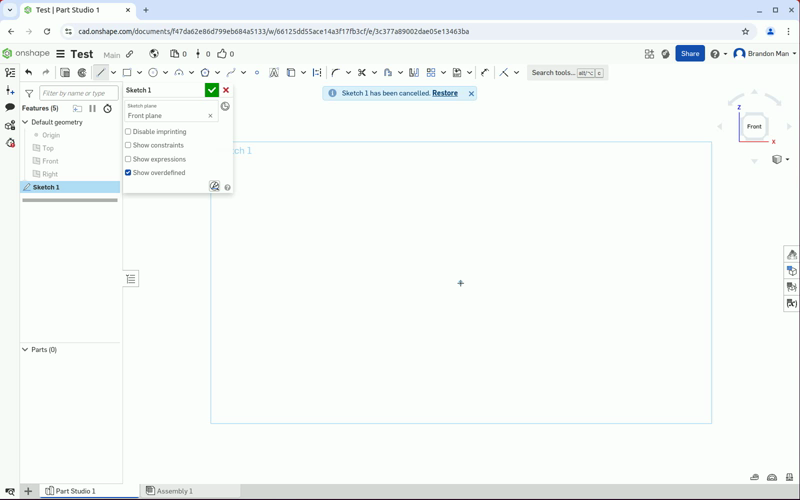
mouse_move(566, 282)
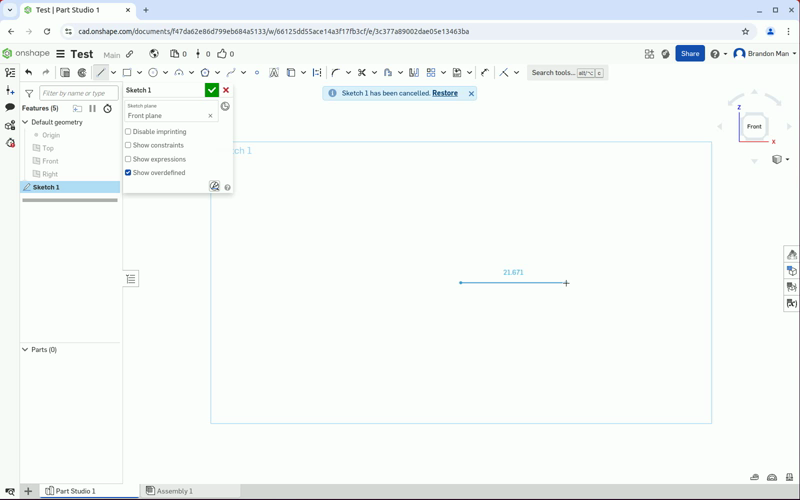
click(566, 282)
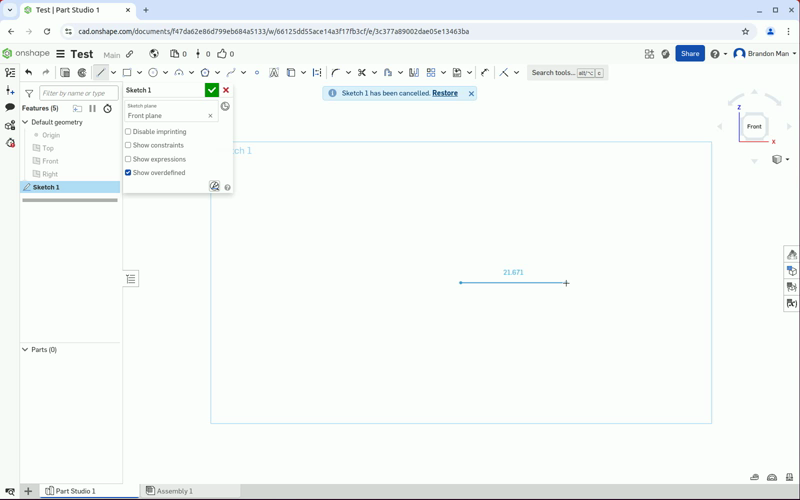
key_up(shift)
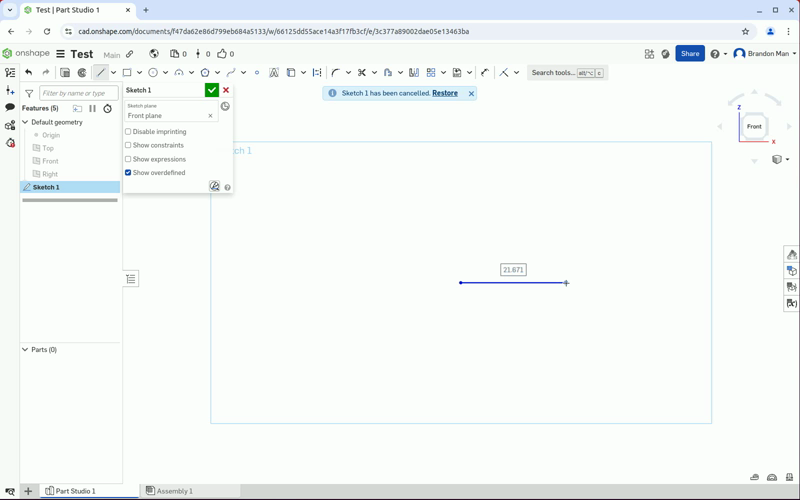
key_down(shift)
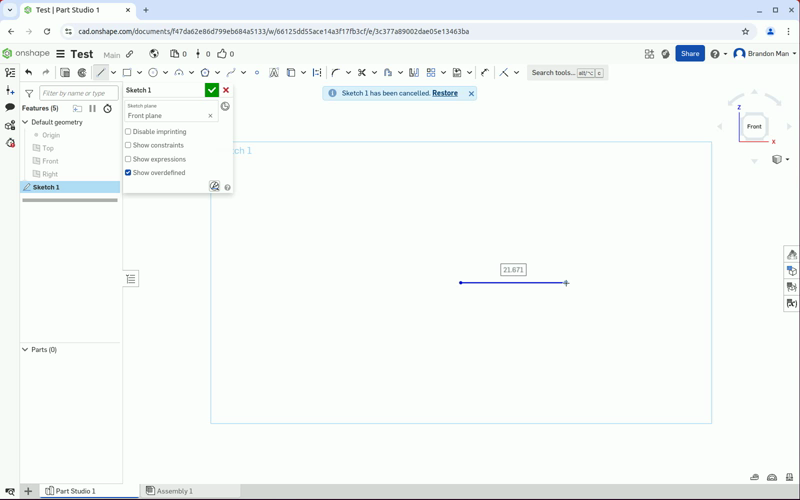
mouse_move(566, 177)
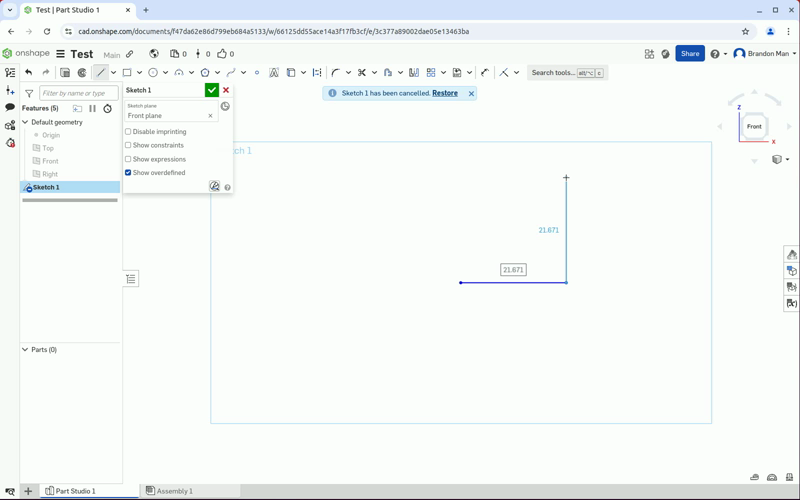
click(566, 177)
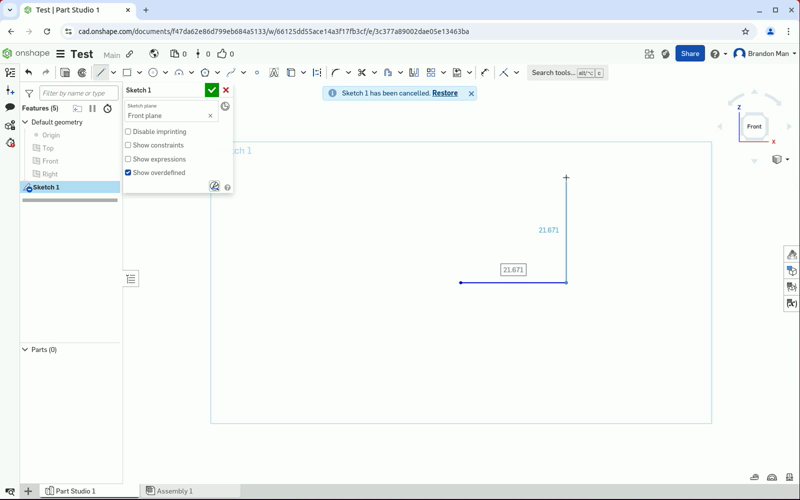
key_up(shift)
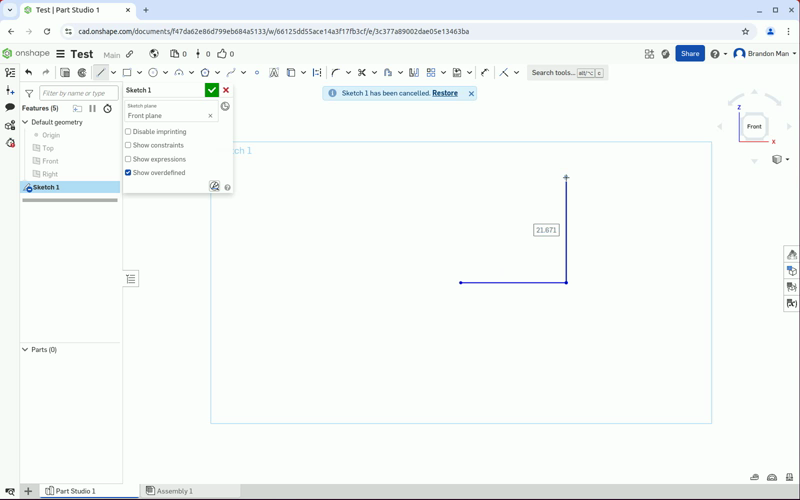
key_down(shift)
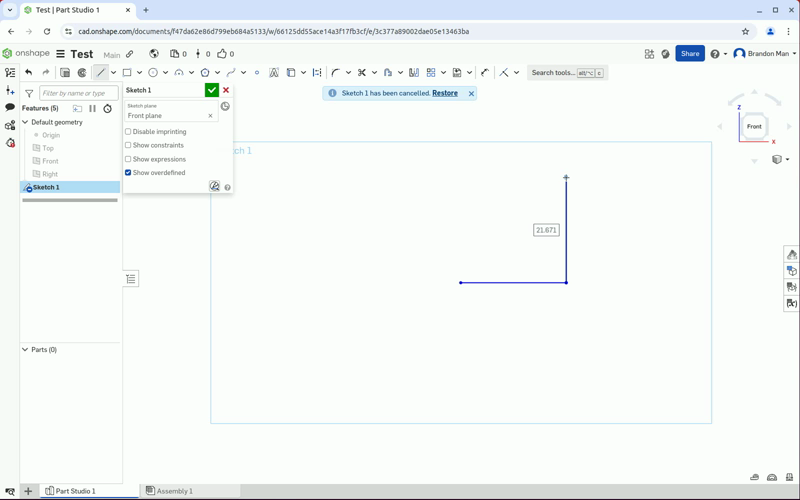
mouse_move(460, 177)
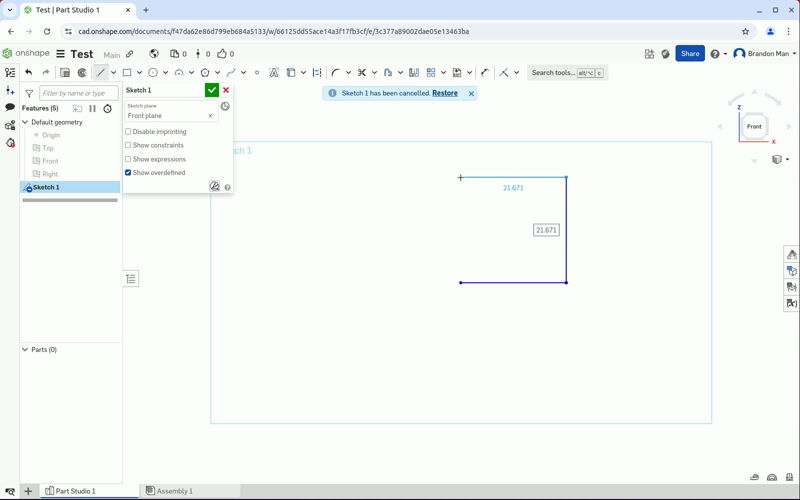
click(460, 177)
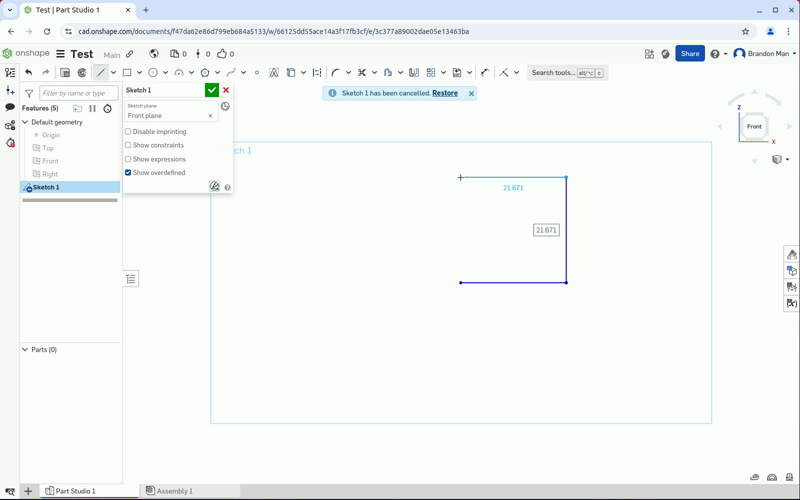
key_up(shift)
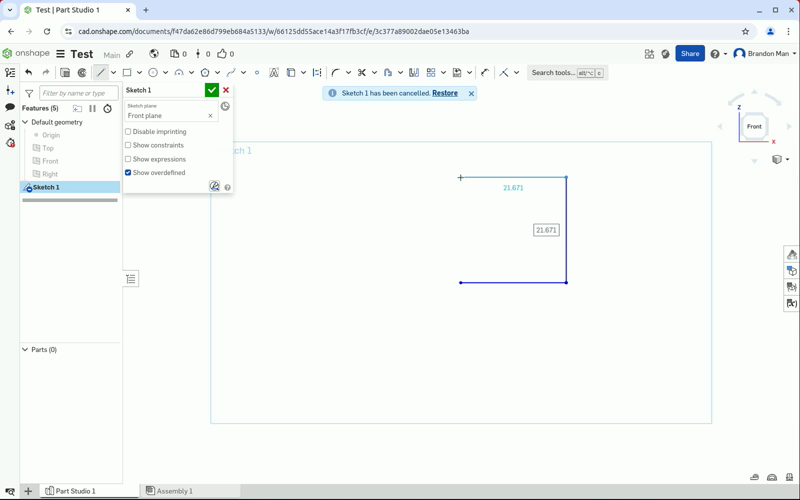
key_down(shift)
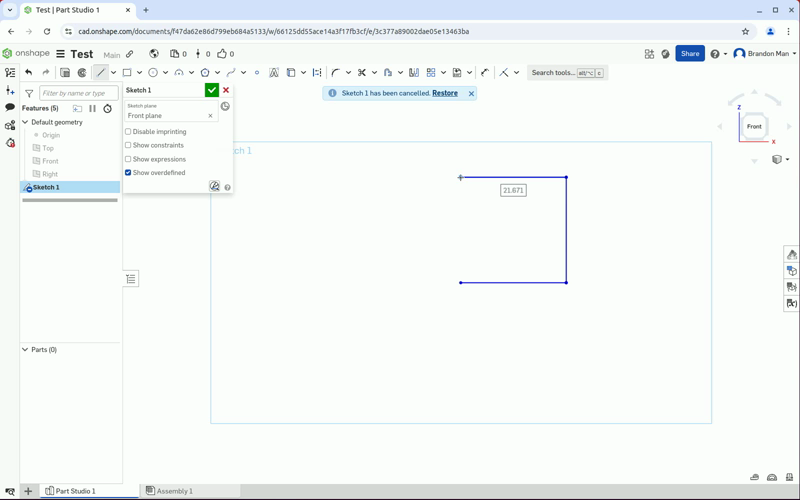
mouse_move(460, 282)
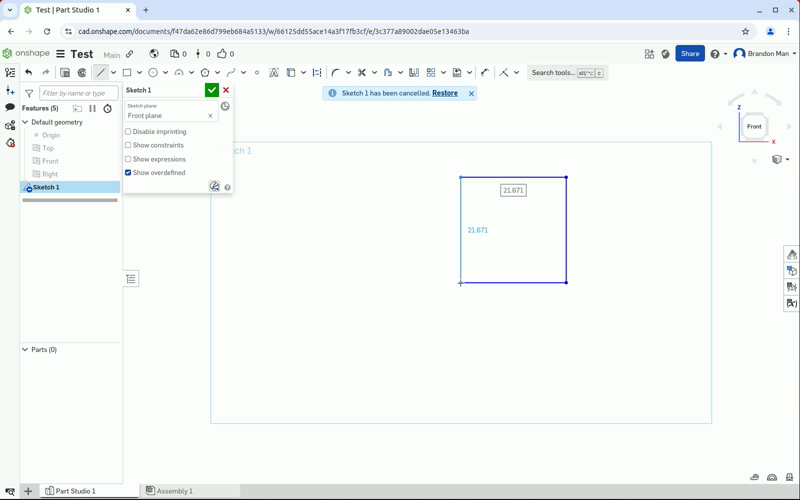
key_up(shift)
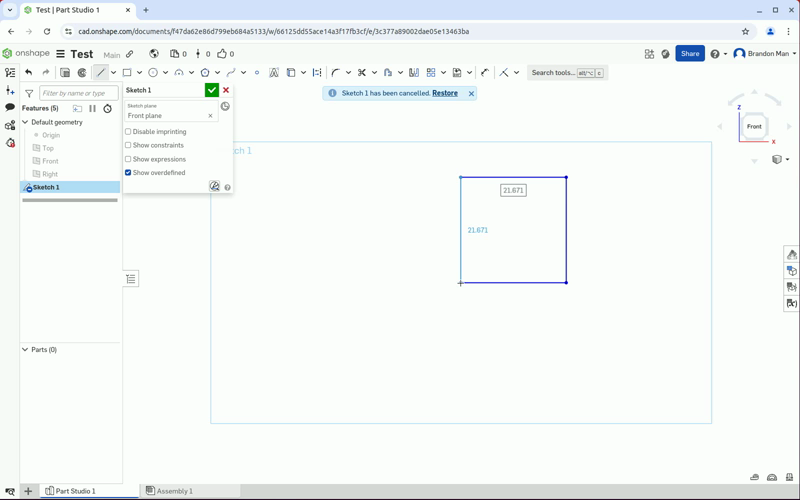
click(460, 282)
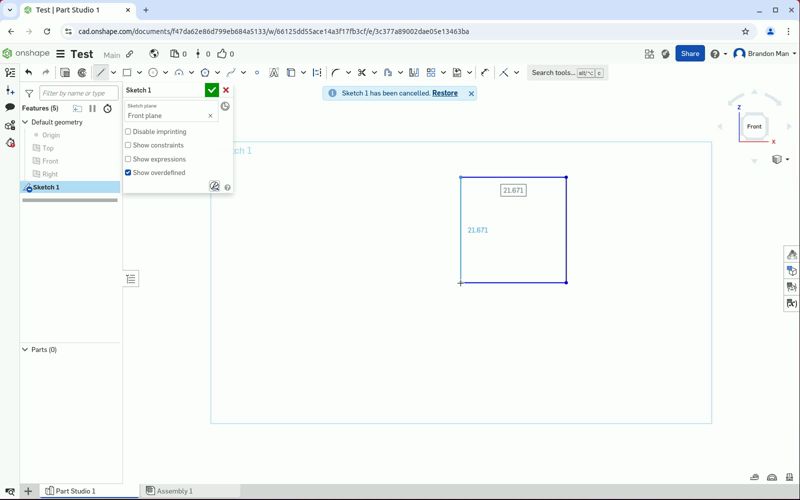
key(esc)
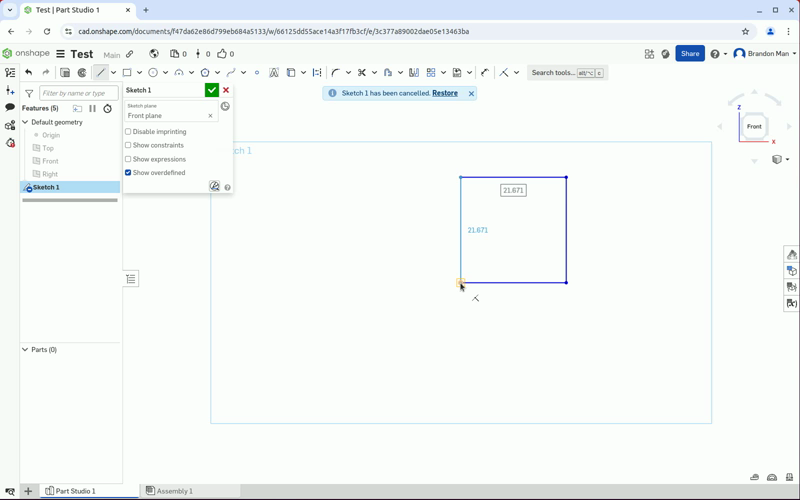
mouse_move(495, 203)
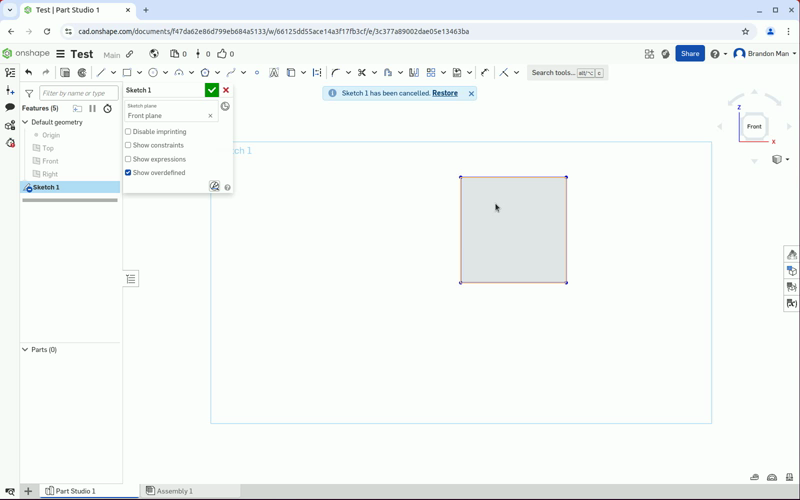
click(495, 203)
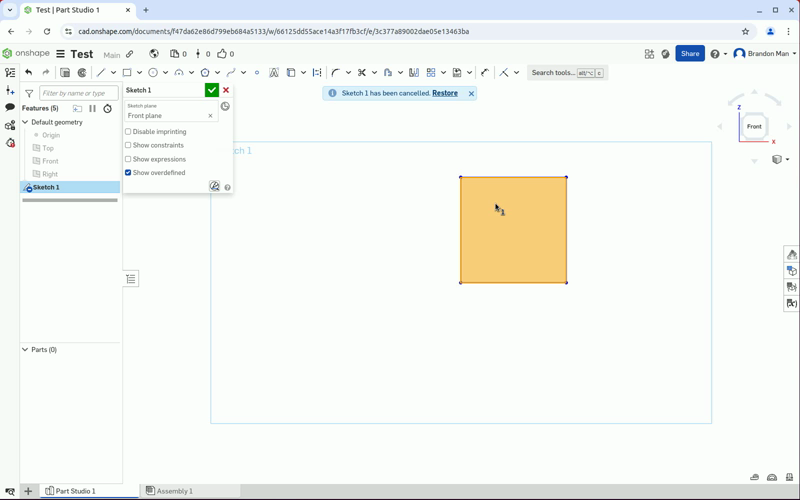
mouse_move(73, 352)
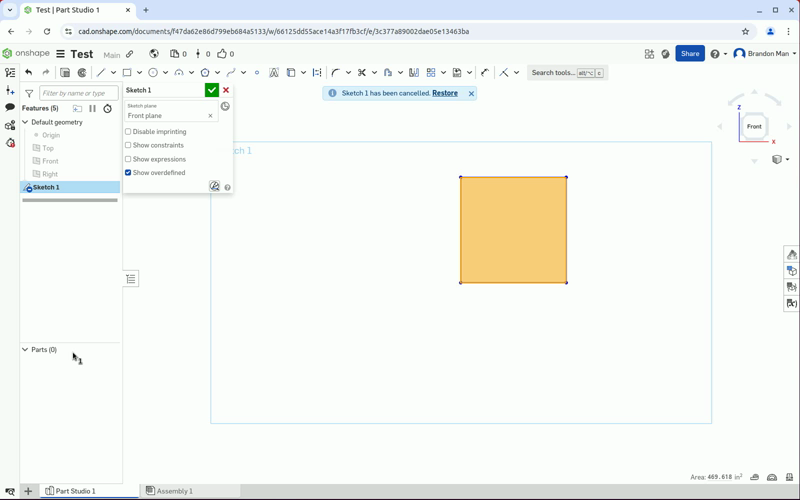
key(shift+y)
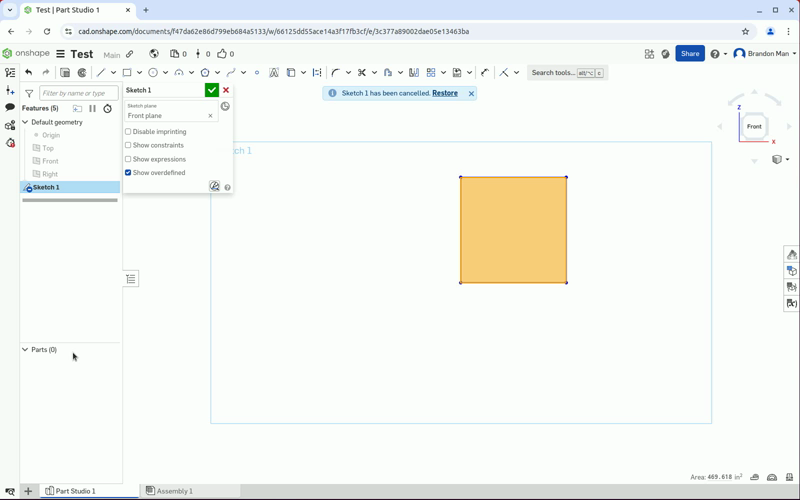
key(shift+e)
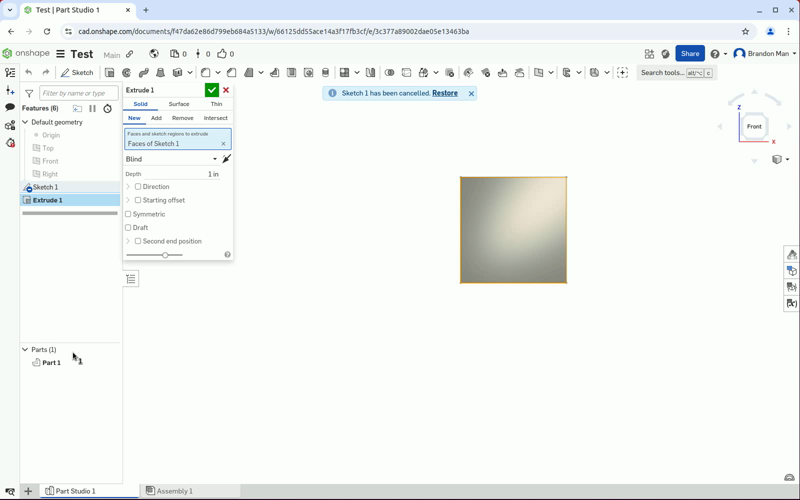
mouse_move(143, 106)
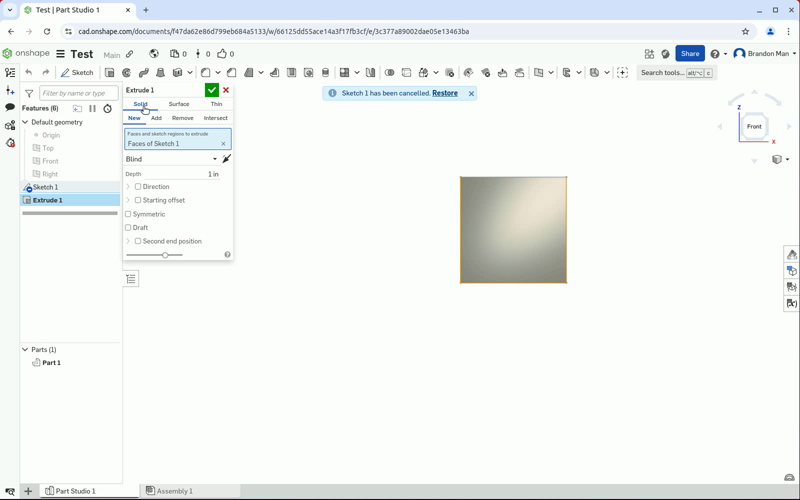
click(143, 106)
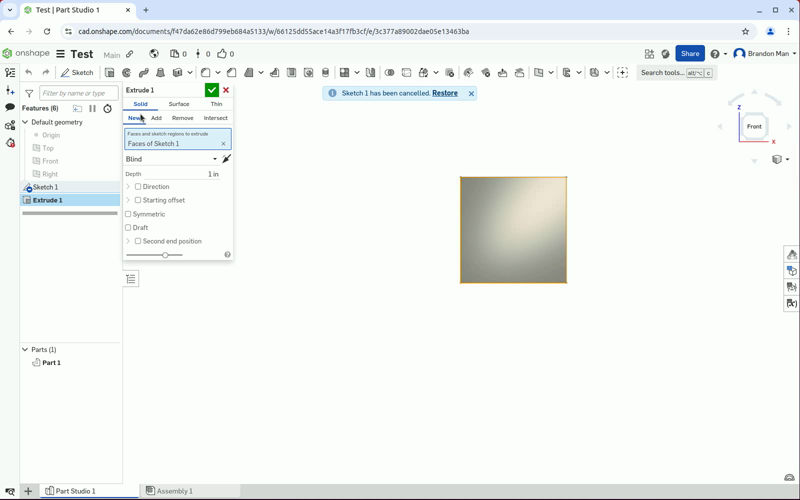
mouse_move(137, 120)
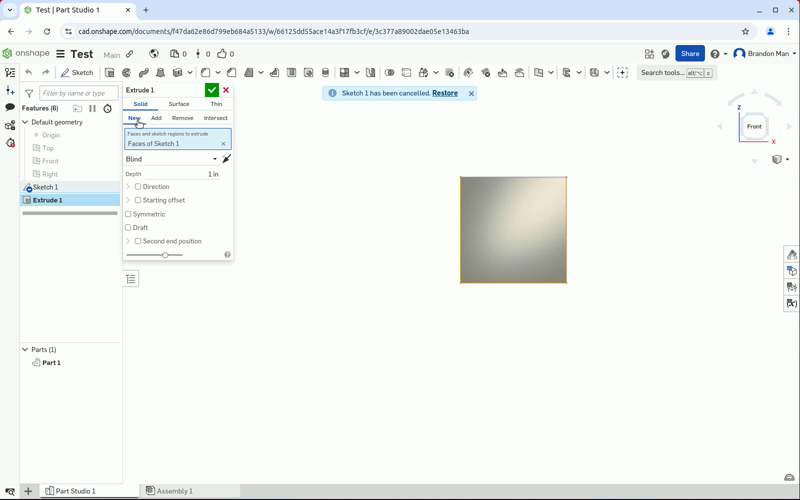
click(137, 120)
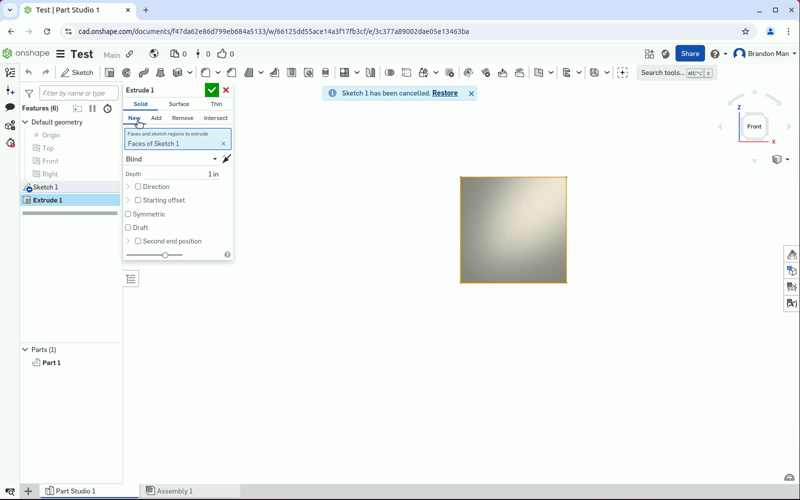
key(tab, 4)
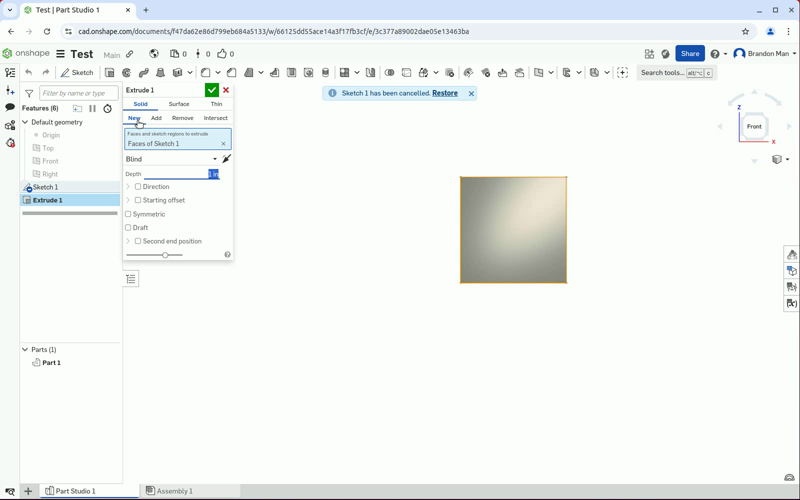
text(10.832)
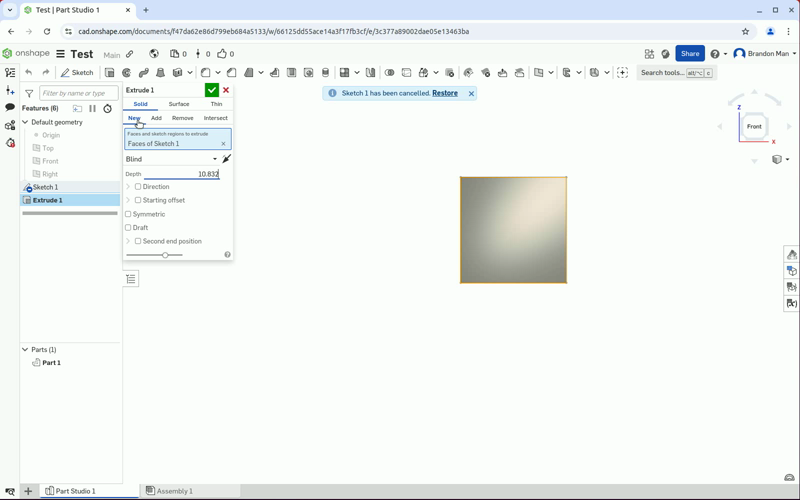
key(enter)
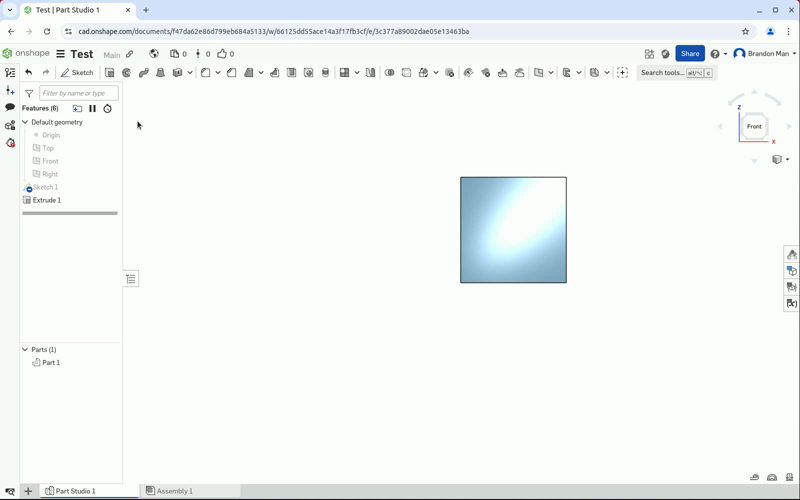
key(shift+h)
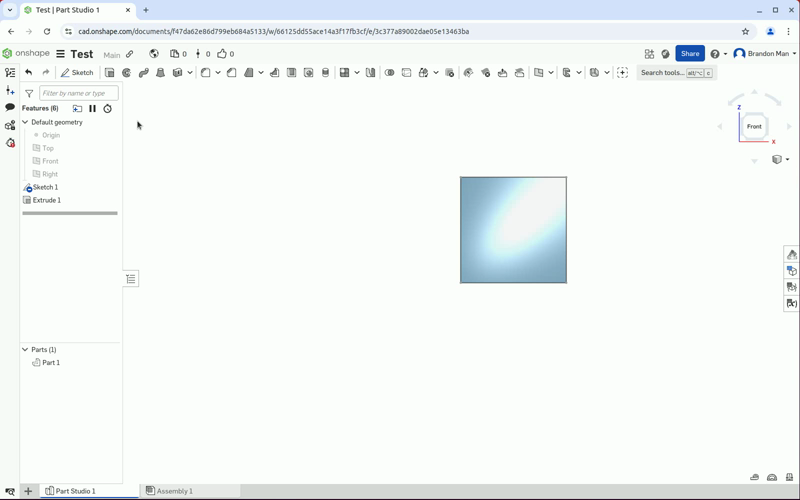
key(shift+h)
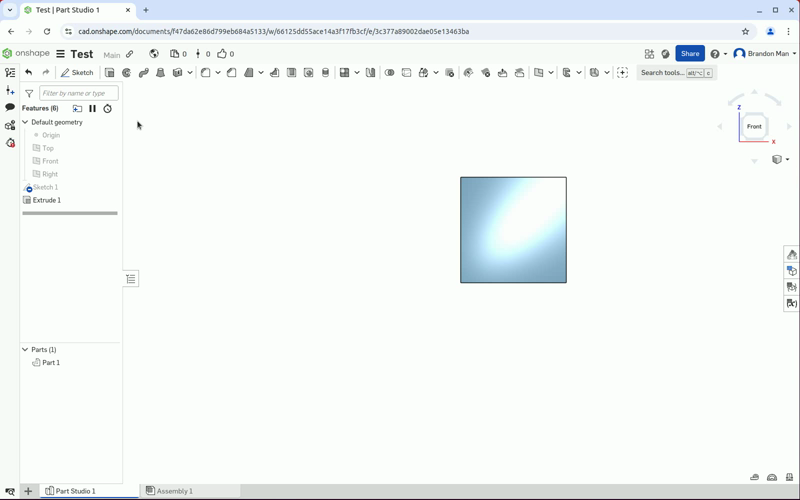
mouse_move(73, 189)
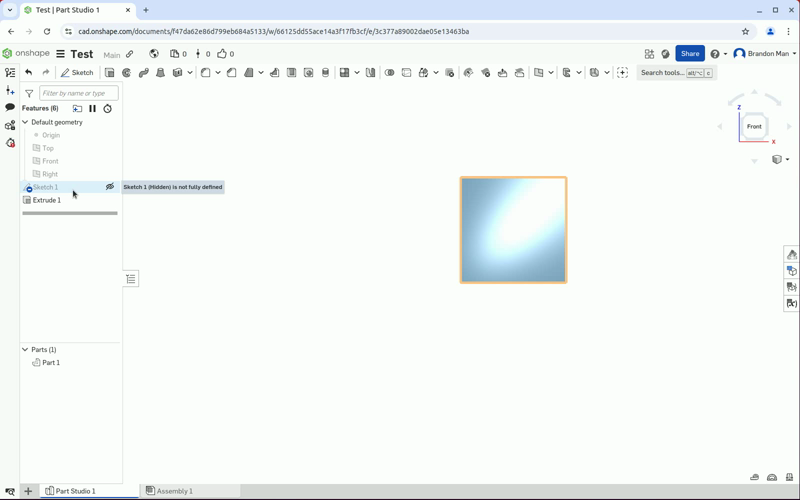
click(73, 189)
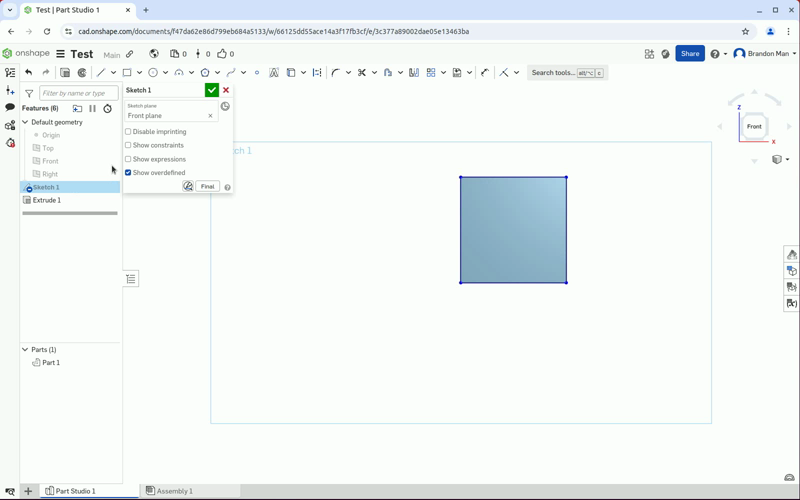
mouse_move(229, 92)
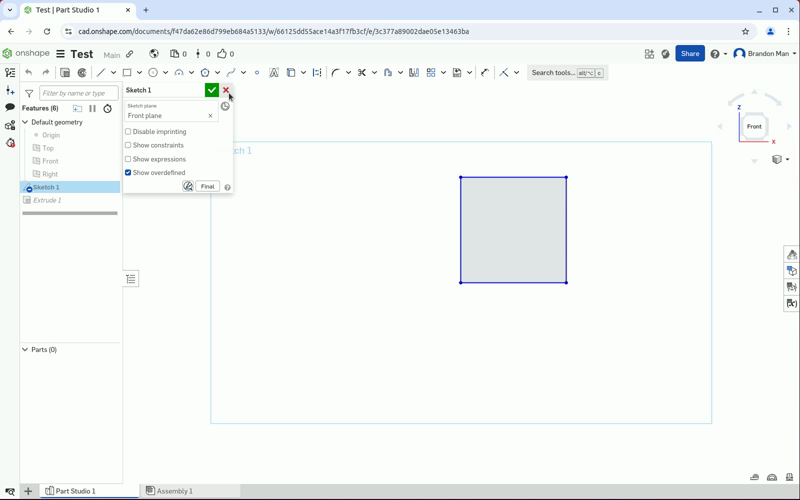
click(229, 92)
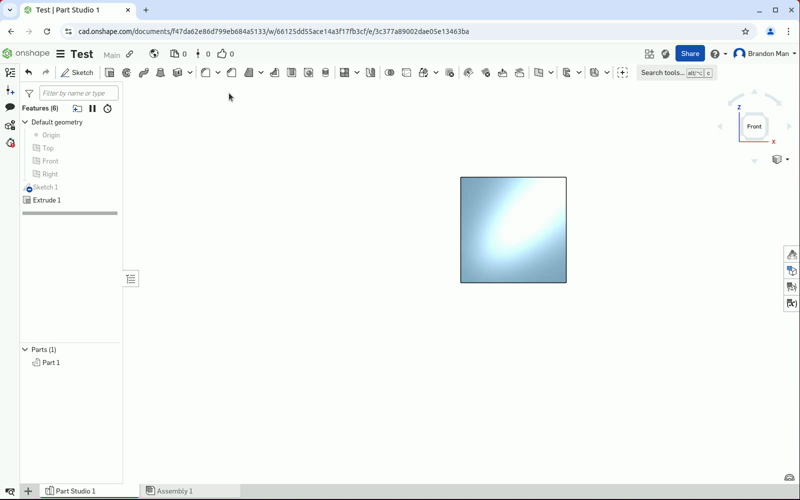
mouse_move(73, 352)
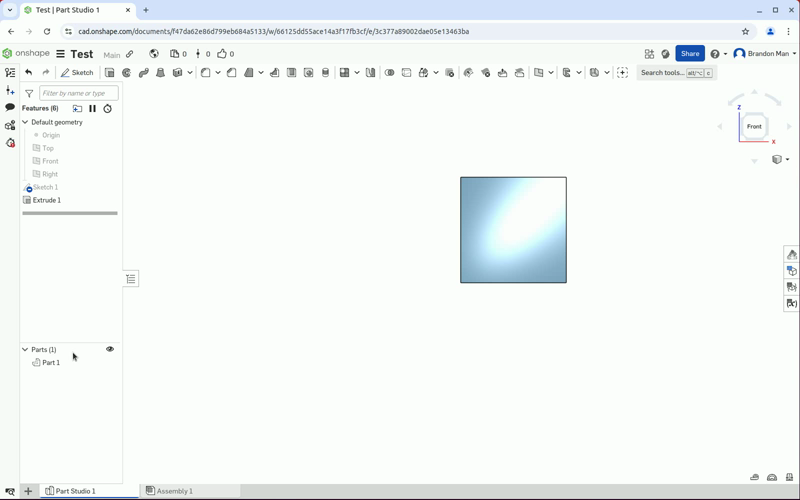
key(y)
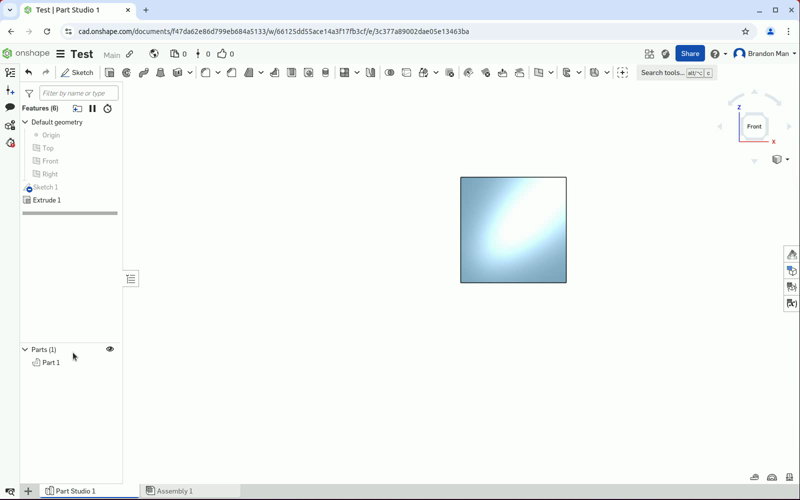
key(shift+p)
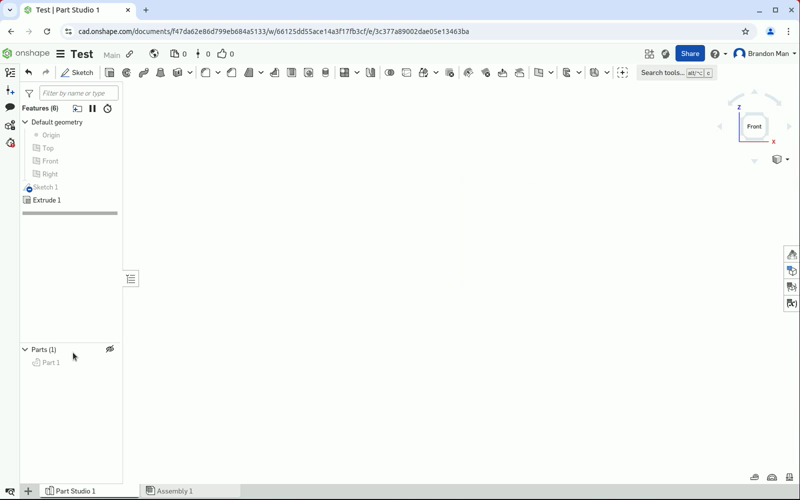
key(space)
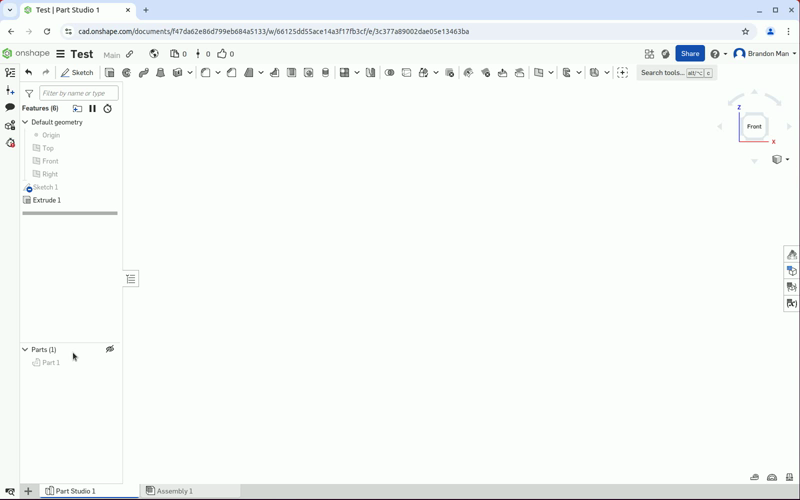
key_down(shift)
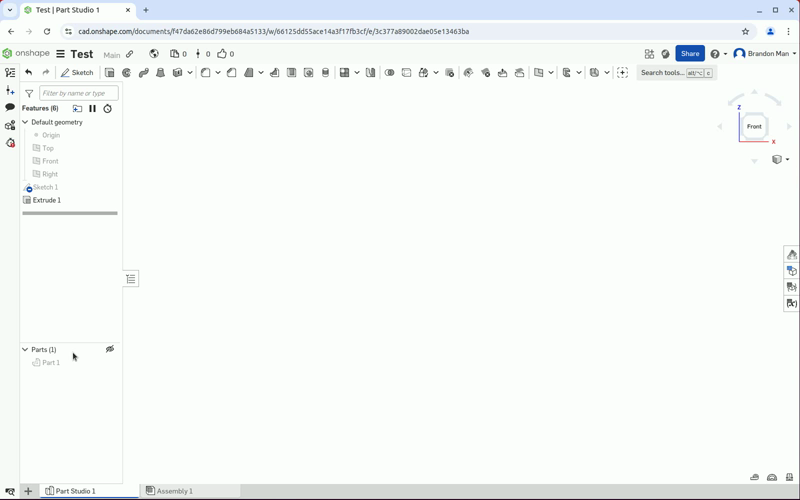
key(left)
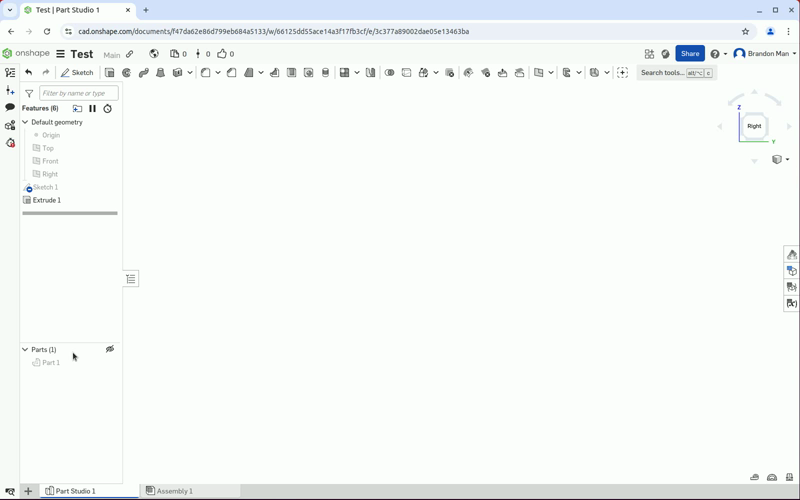
key_up(shift)
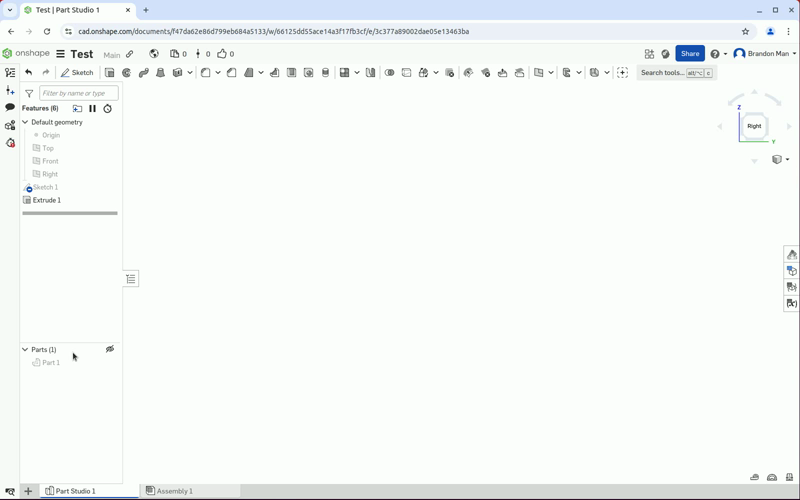
mouse_move(73, 352)
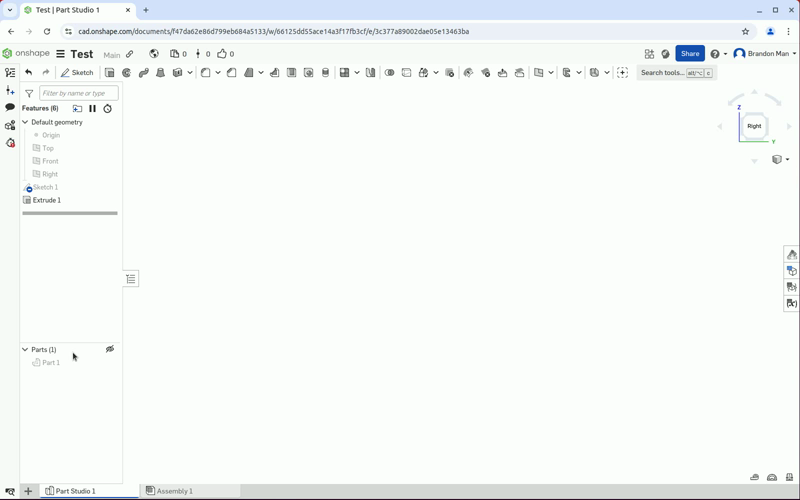
key(shift+y)
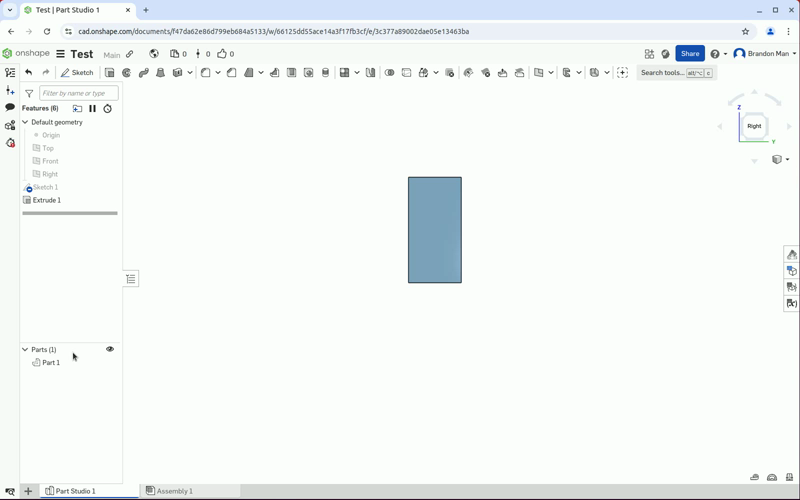
mouse_move(541, 75)
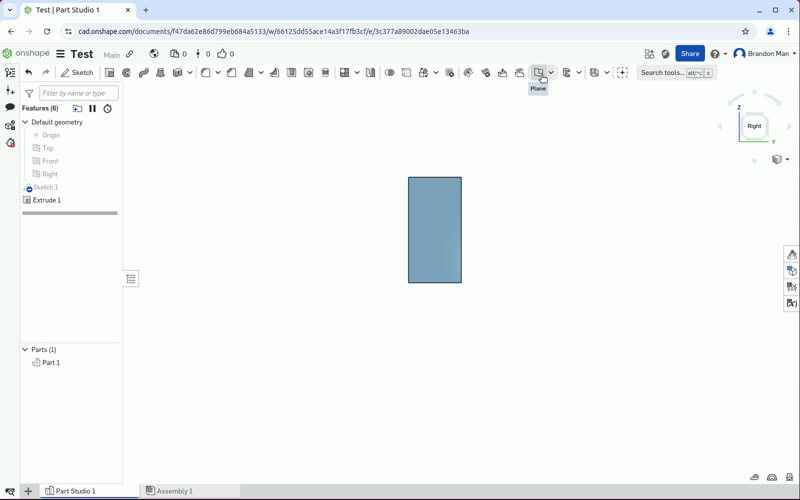
click(541, 75)
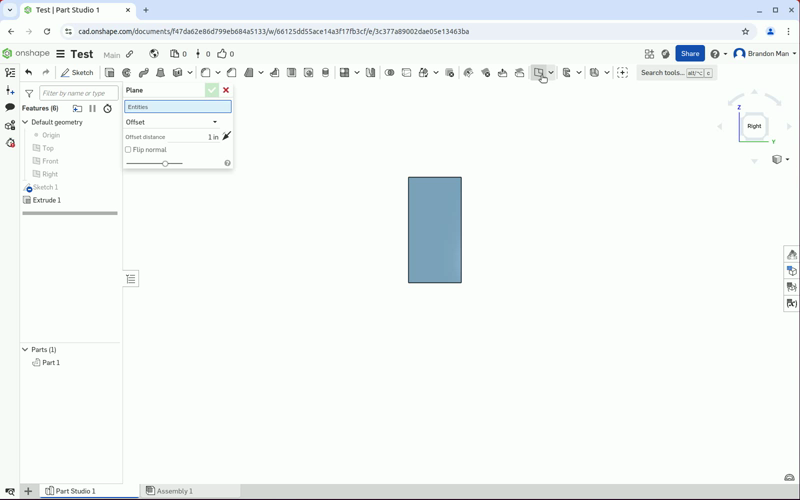
mouse_move(73, 176)
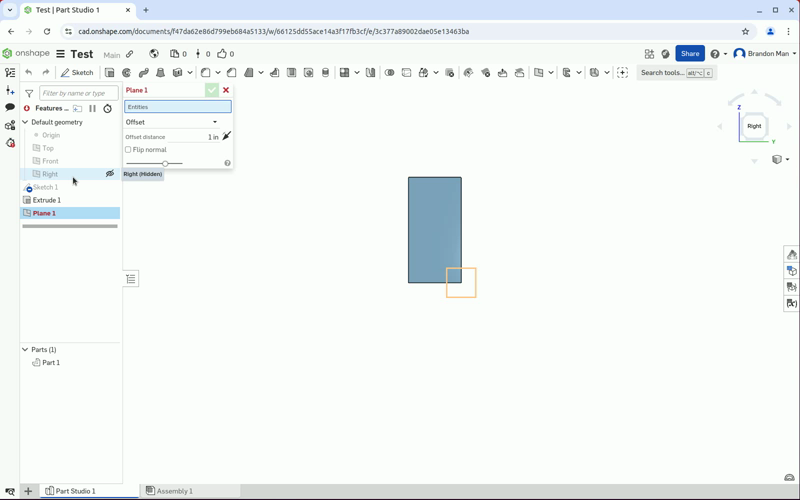
click(73, 176)
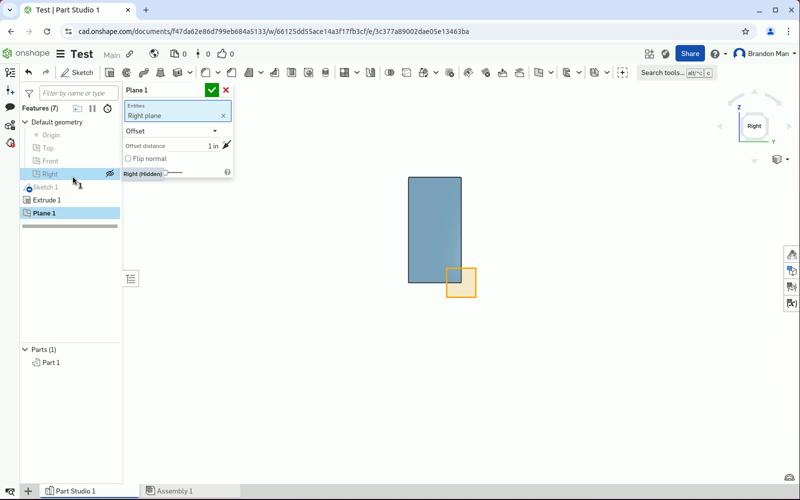
key(tab, 2)
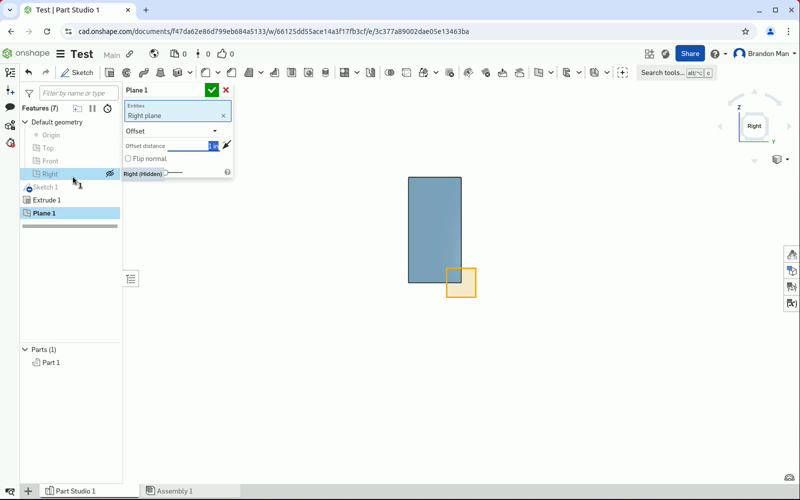
text(21.66)
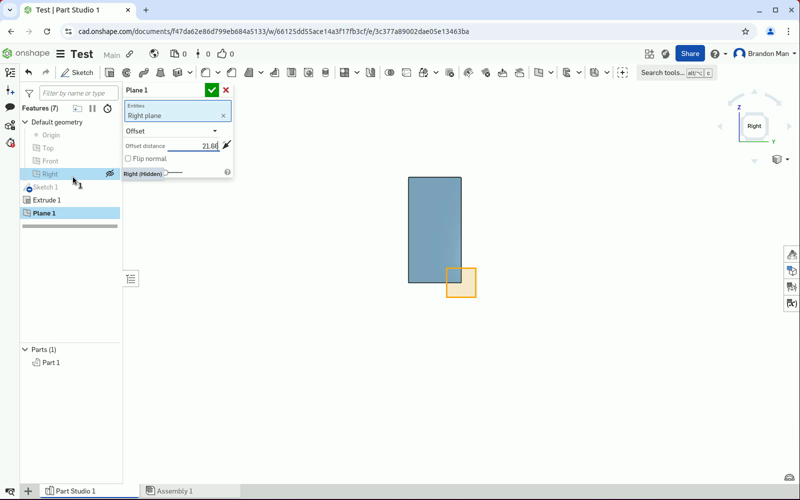
key(enter, 2)
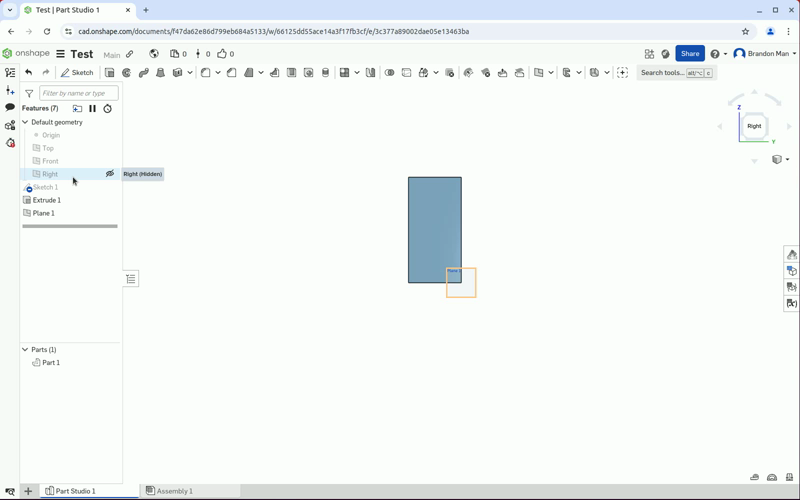
key(shift+s)
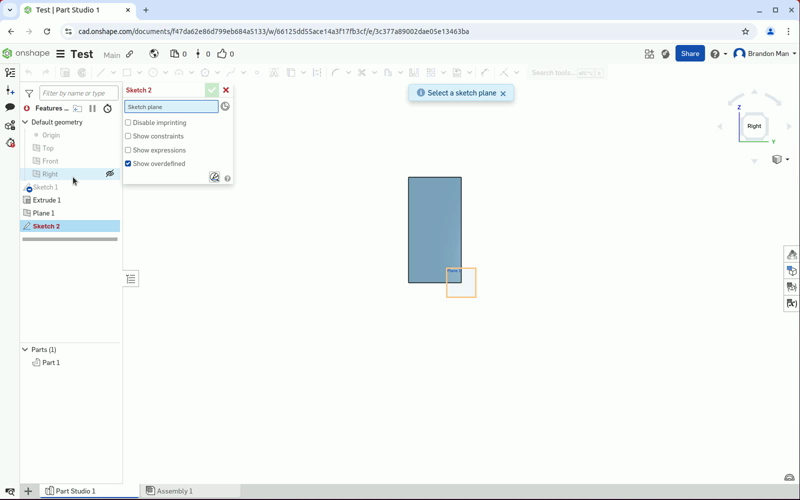
mouse_move(73, 215)
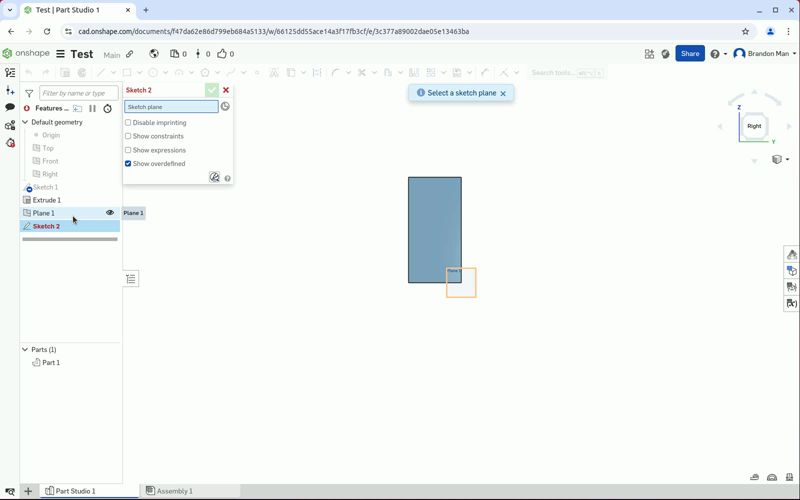
click(73, 215)
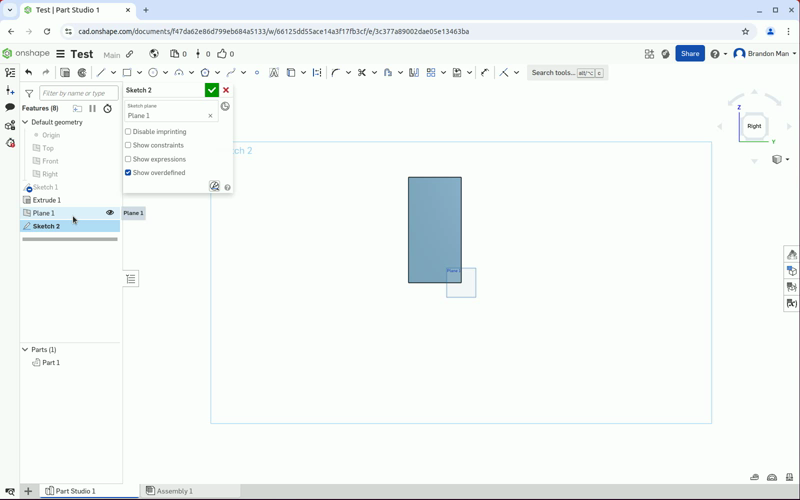
mouse_move(73, 352)
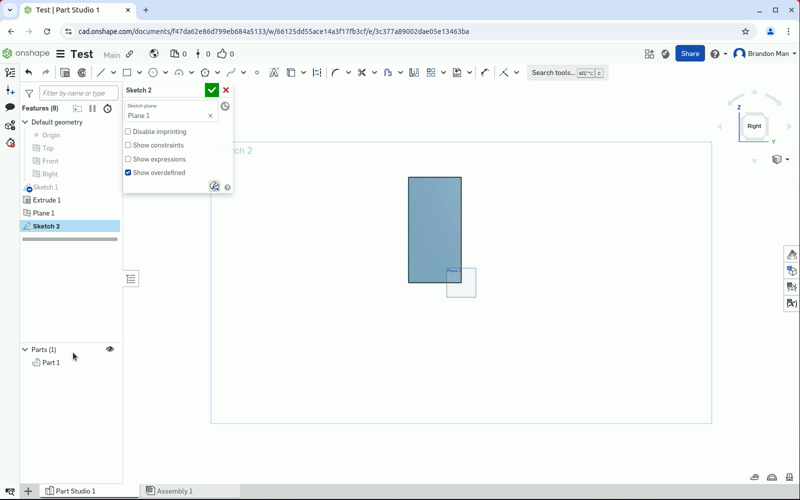
key(y)
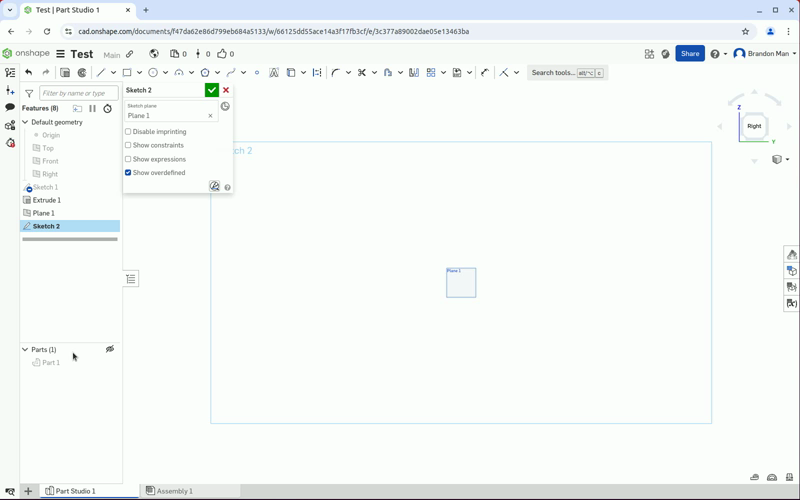
key(l)
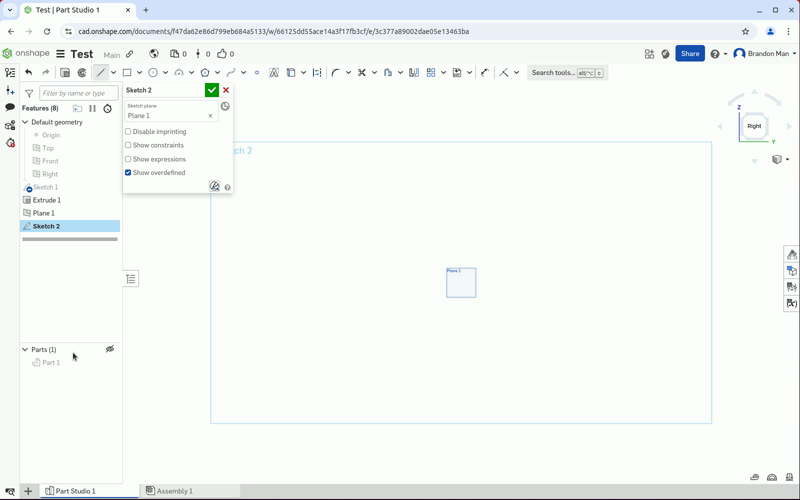
key_down(shift)
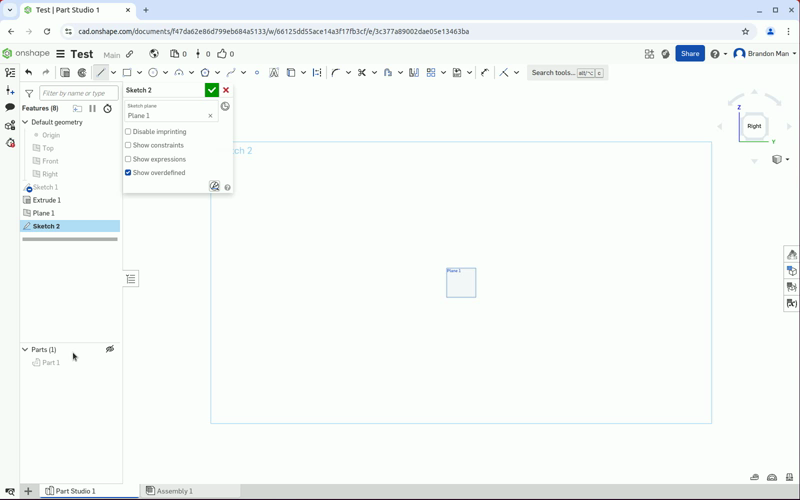
mouse_move(348, 282)
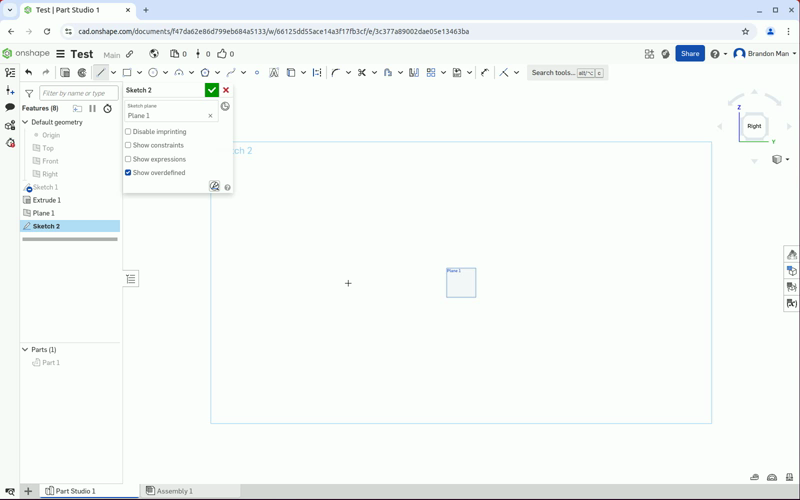
click(348, 282)
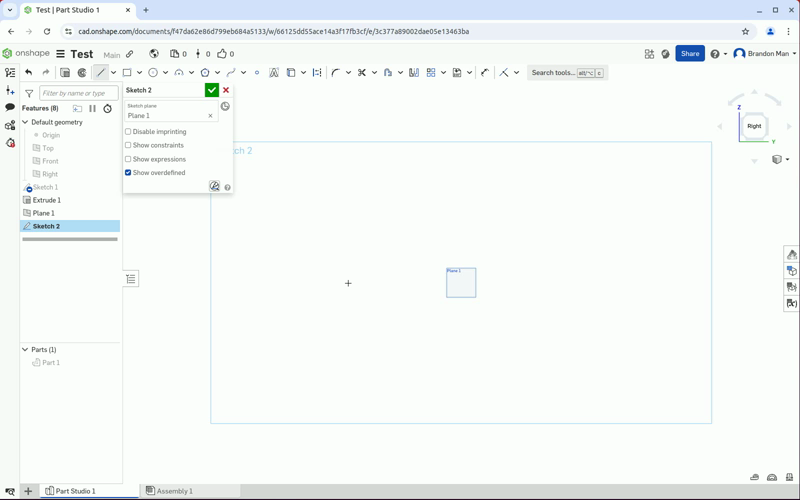
key_up(shift)
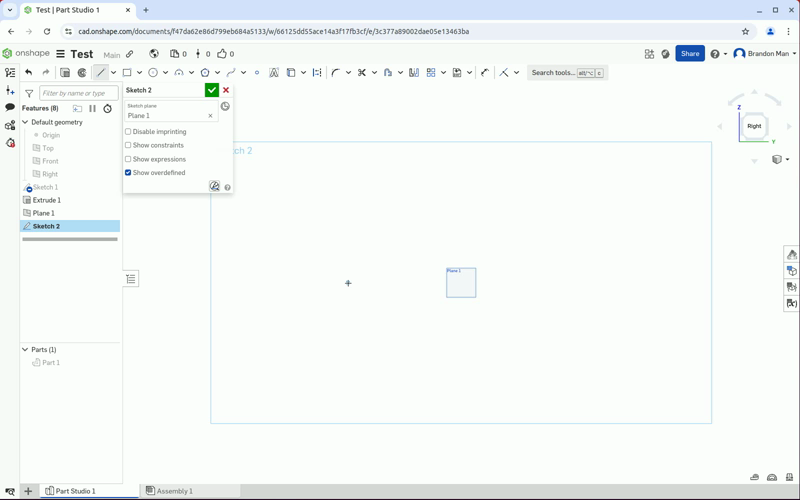
key_down(shift)
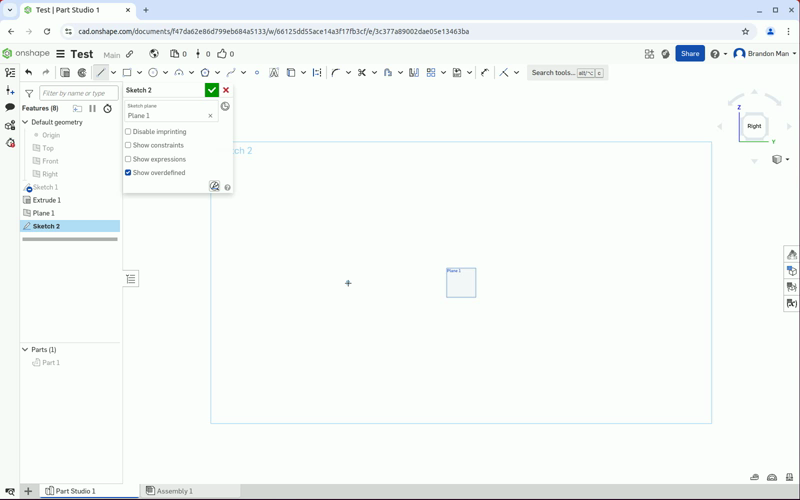
mouse_move(408, 282)
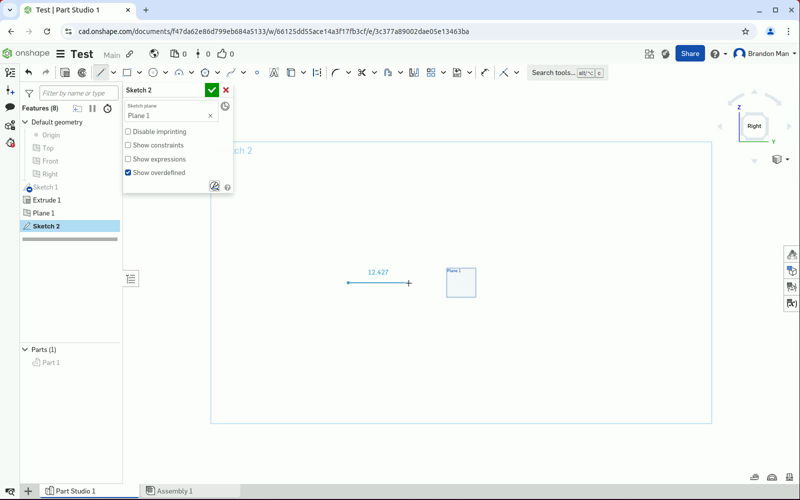
click(408, 282)
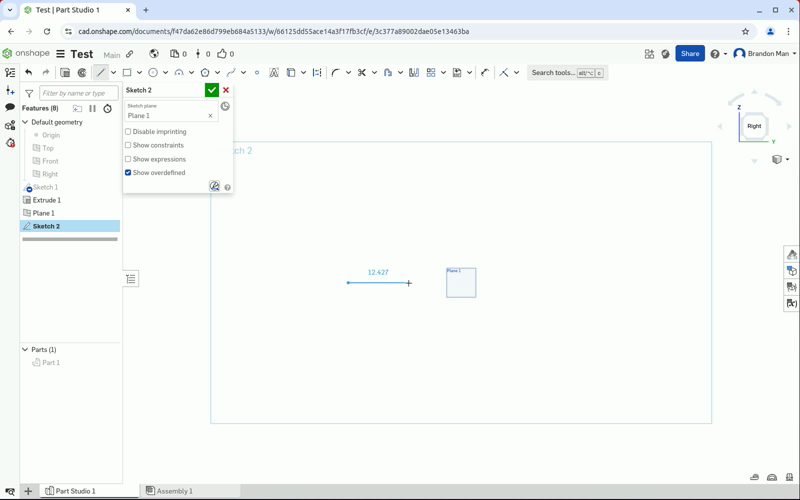
key_up(shift)
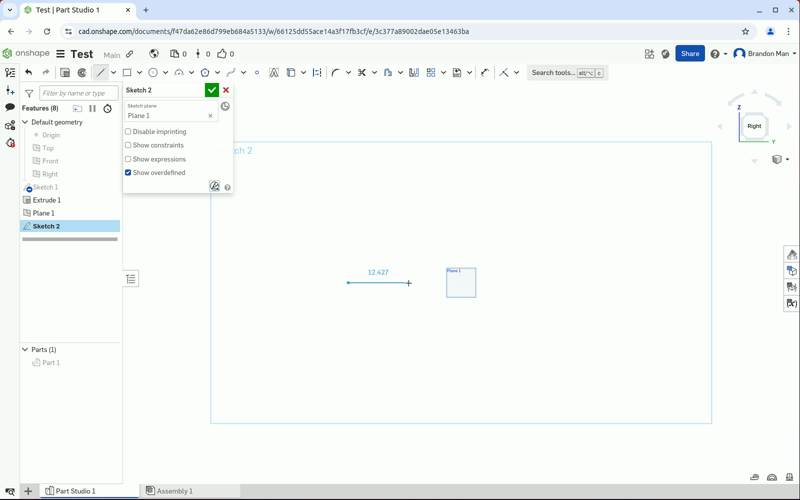
key_down(shift)
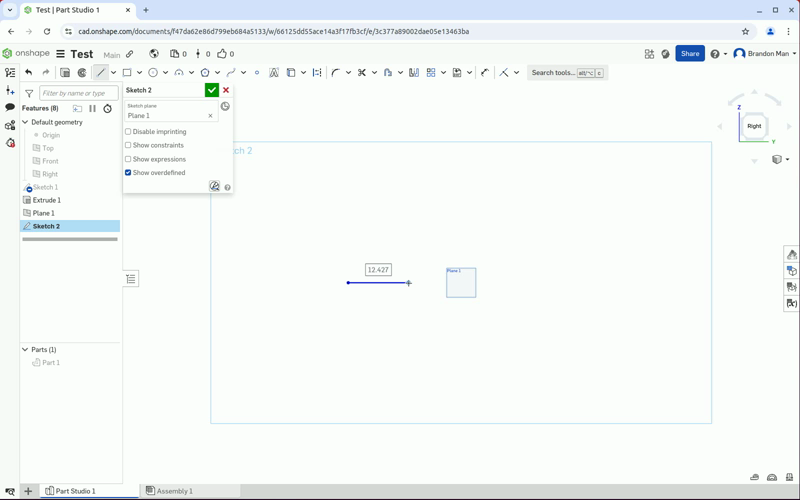
mouse_move(438, 282)
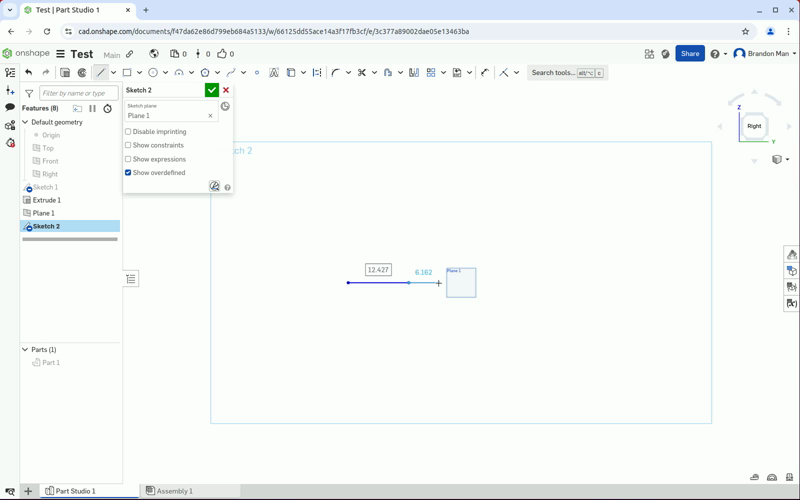
mouse_move(408, 224)
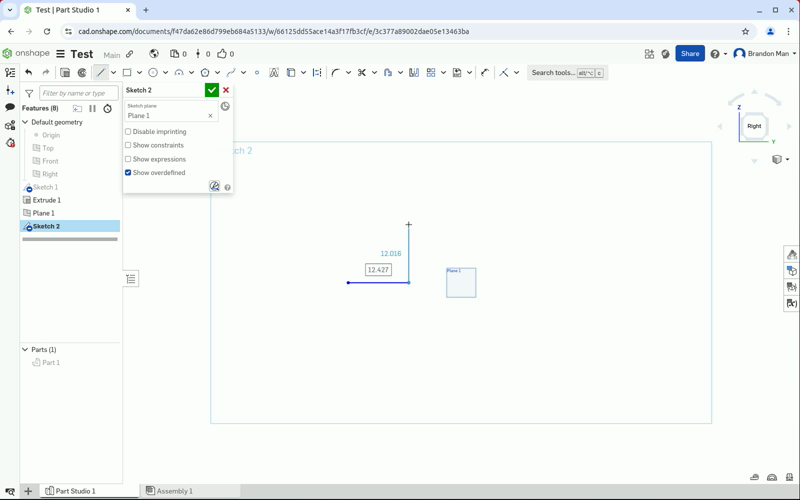
click(408, 224)
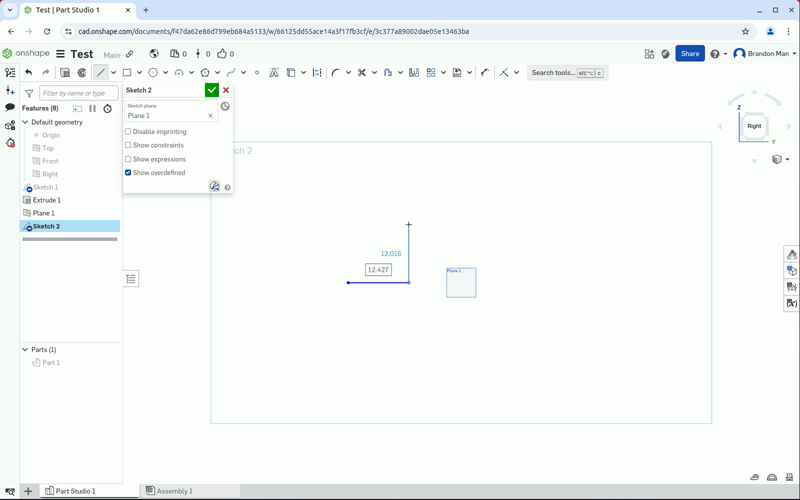
key_up(shift)
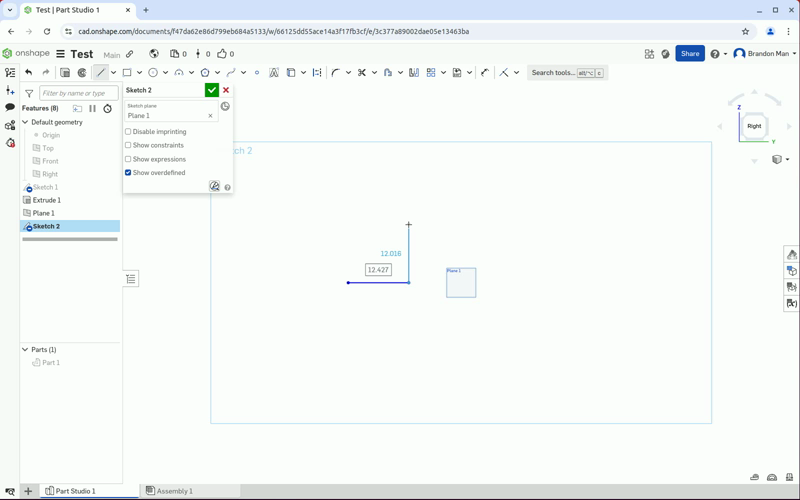
key_down(shift)
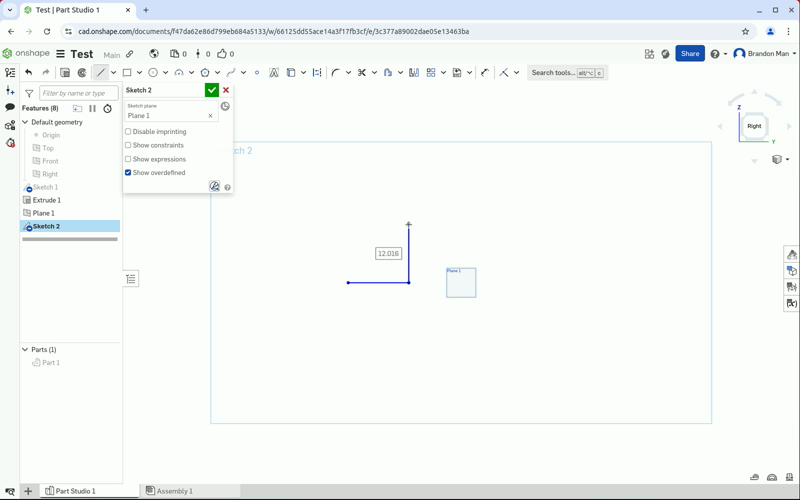
mouse_move(348, 282)
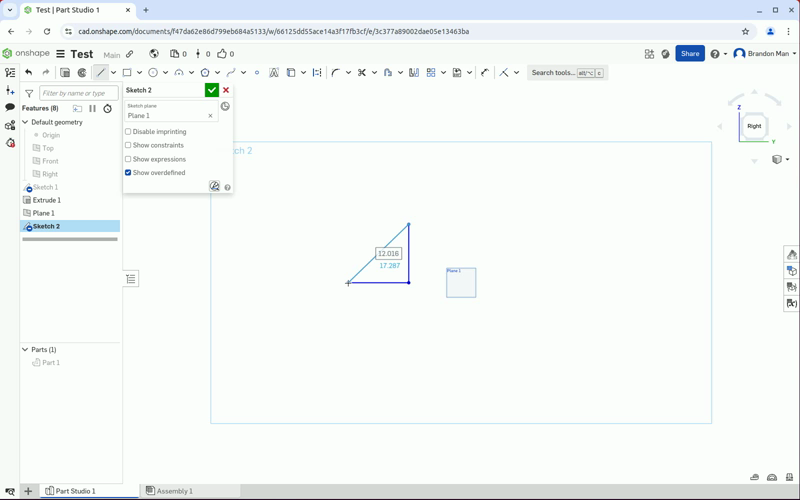
key_up(shift)
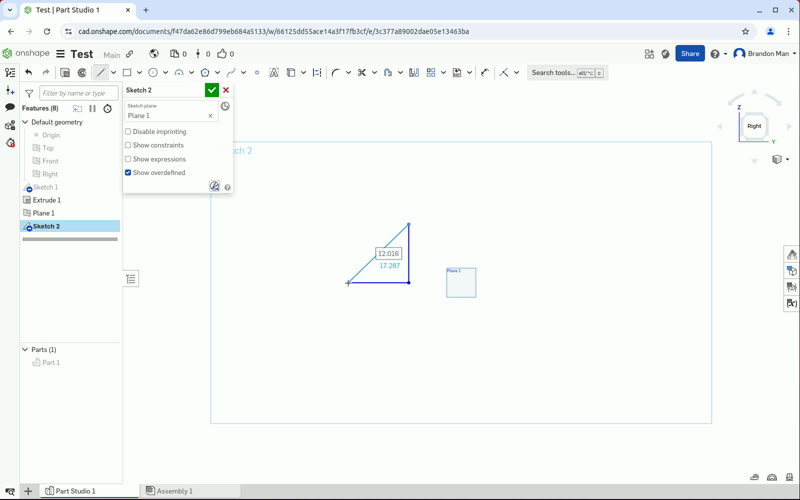
click(348, 282)
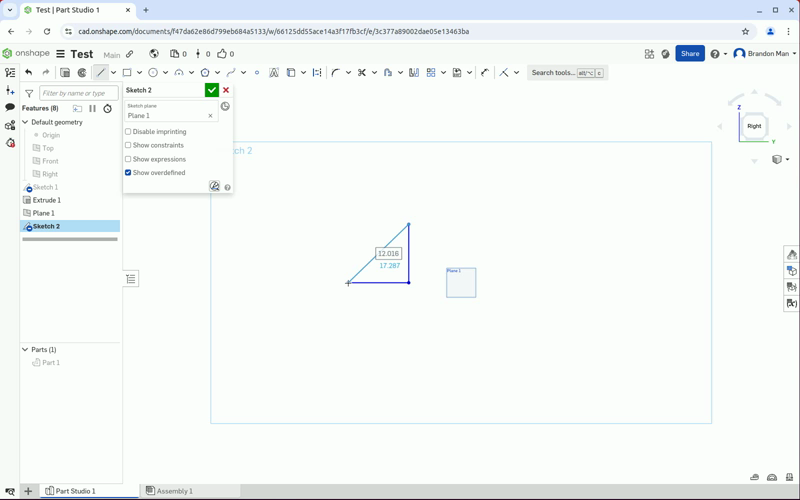
key(esc)
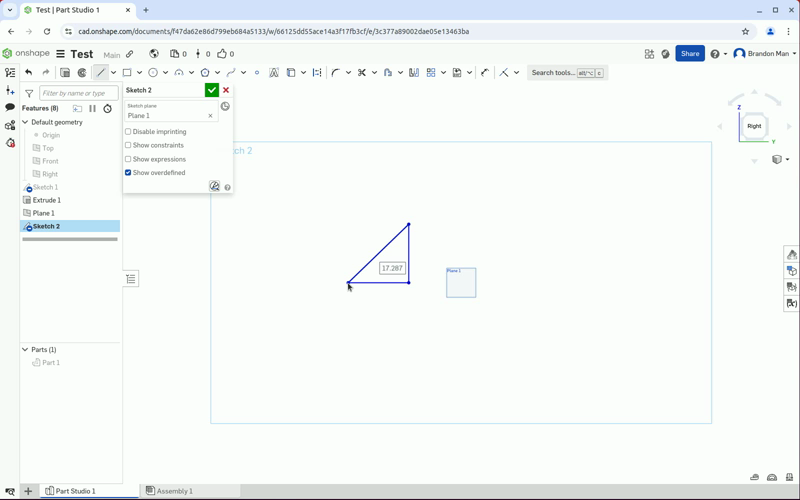
mouse_move(395, 261)
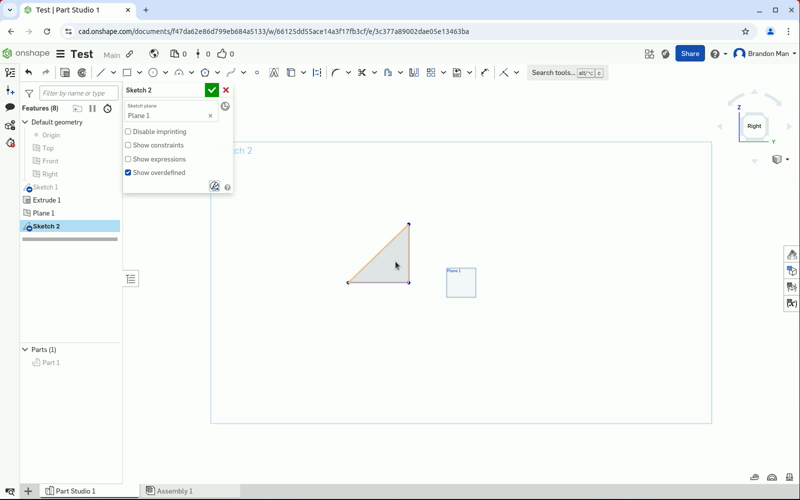
scroll(6)
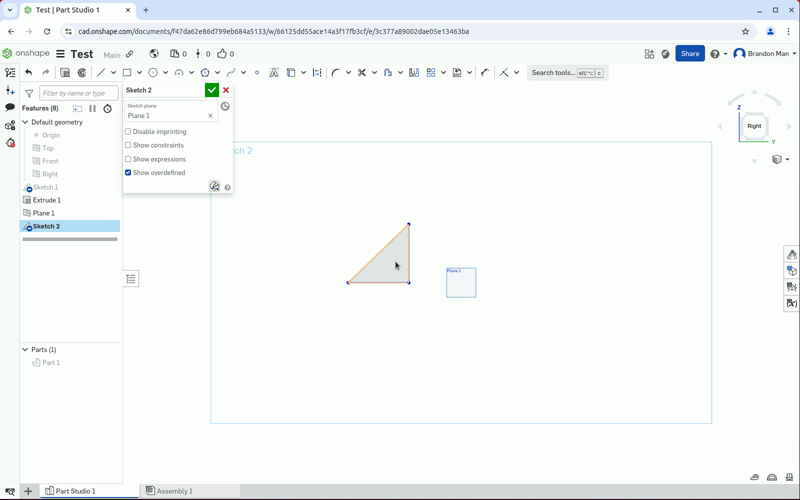
scroll(6)
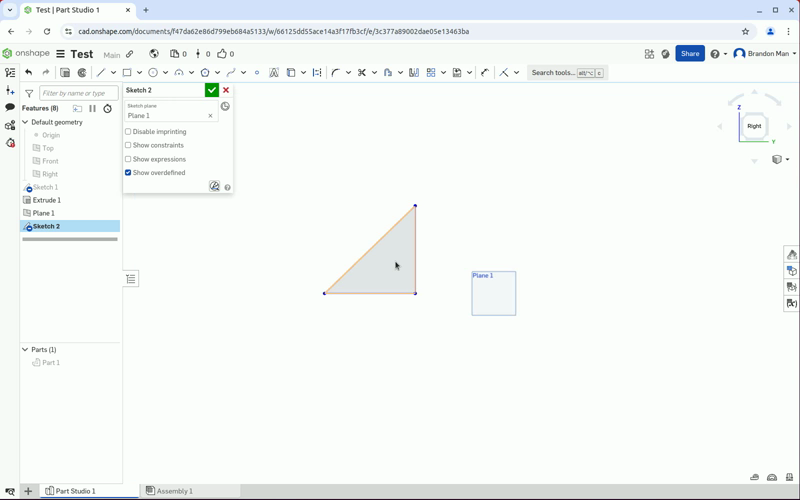
scroll(6)
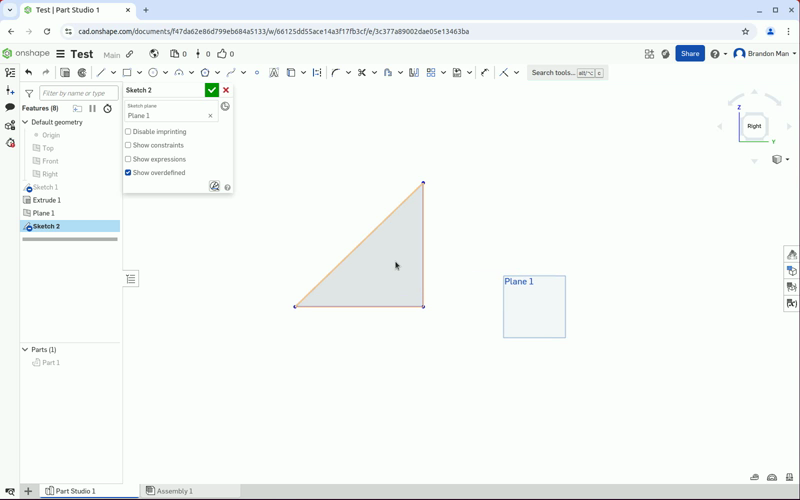
scroll(6)
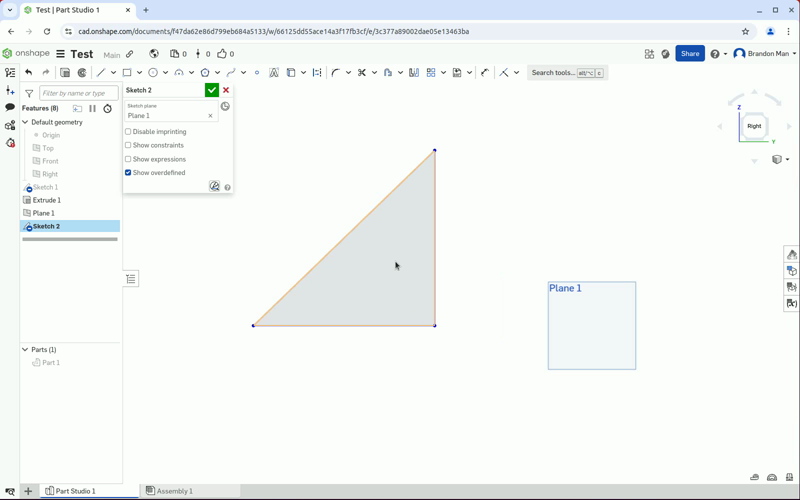
scroll(6)
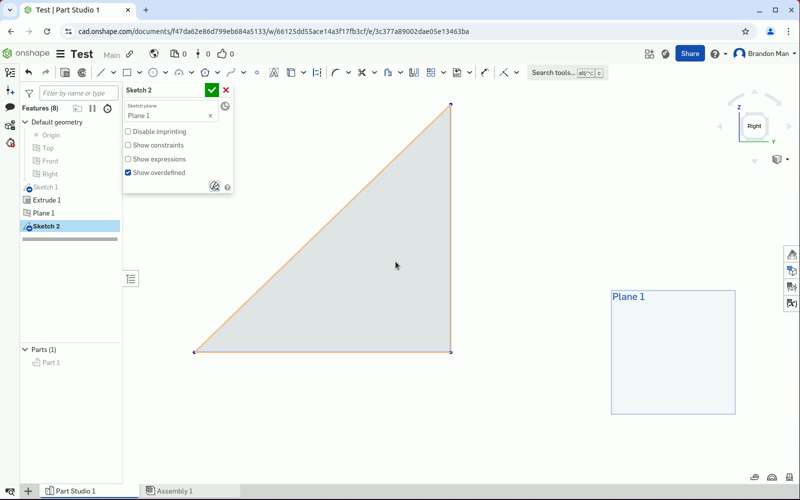
scroll(6)
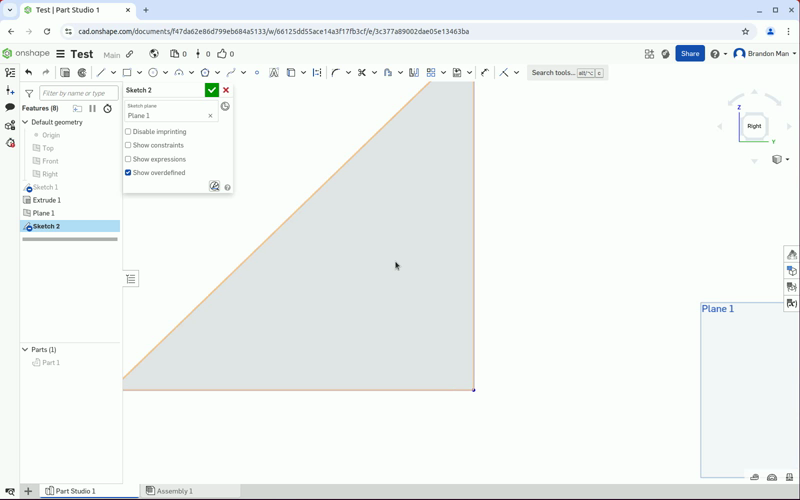
scroll(6)
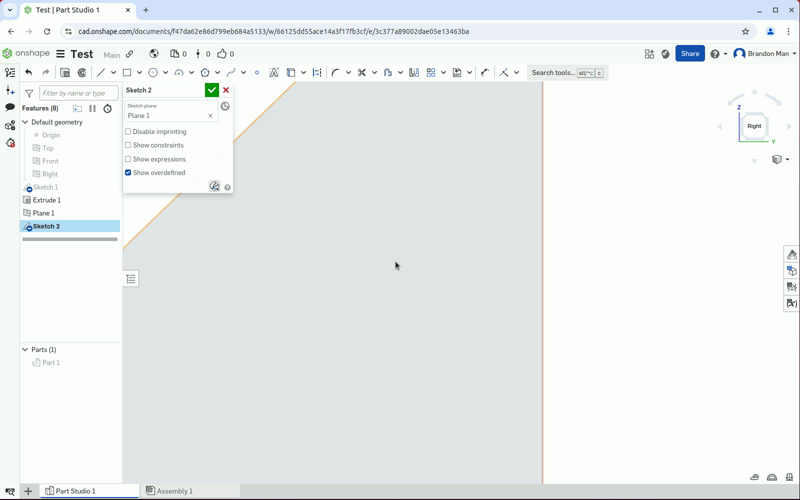
click(395, 261)
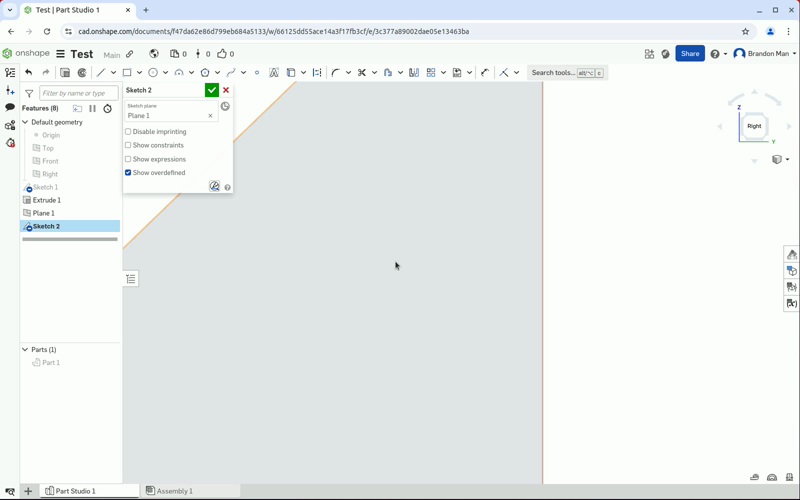
scroll(-6)
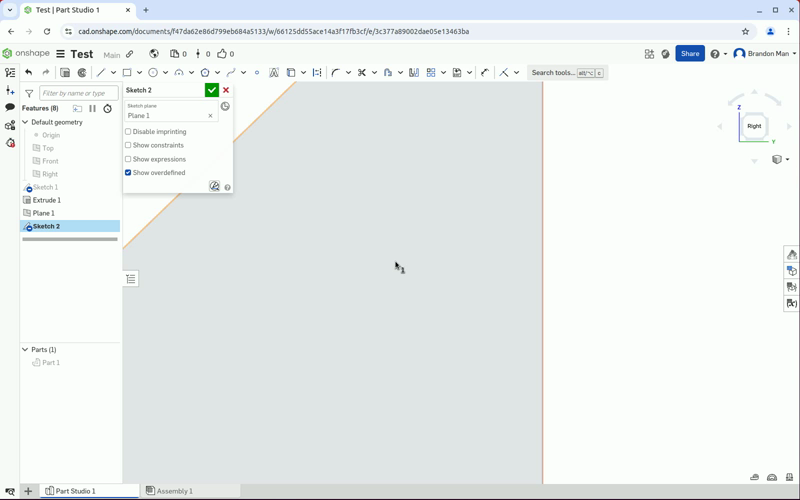
scroll(-6)
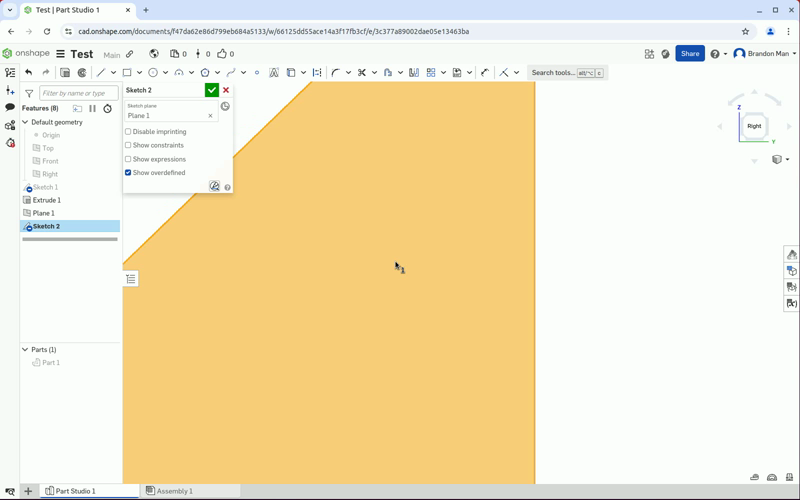
scroll(-6)
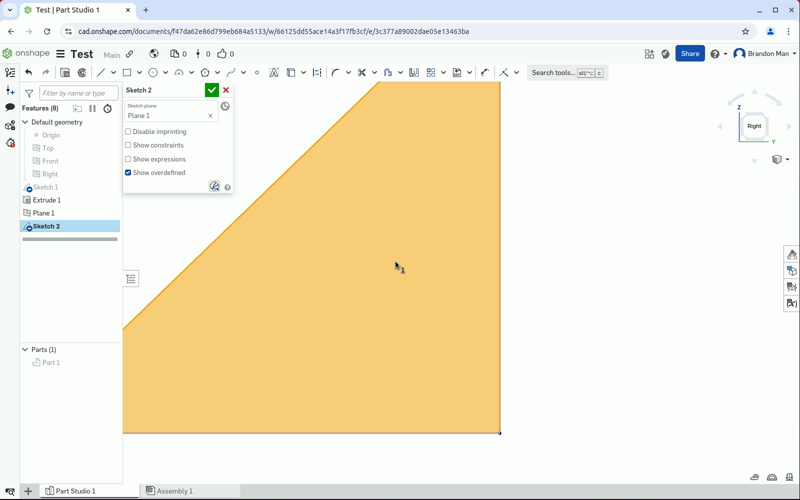
scroll(-6)
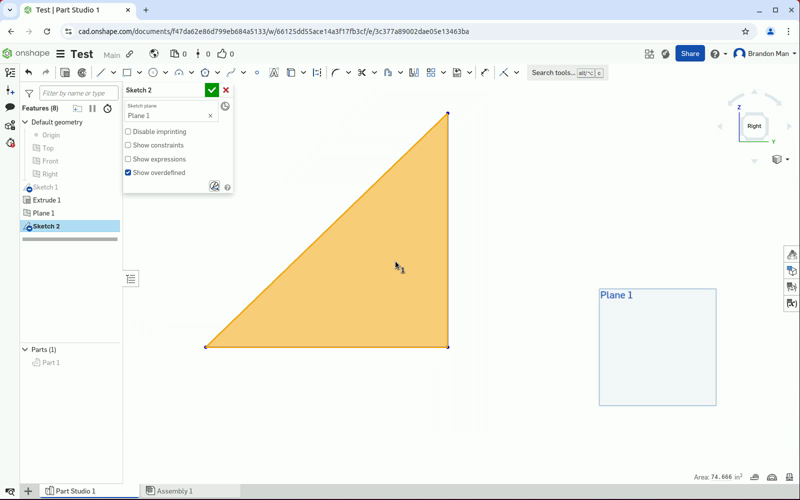
scroll(-6)
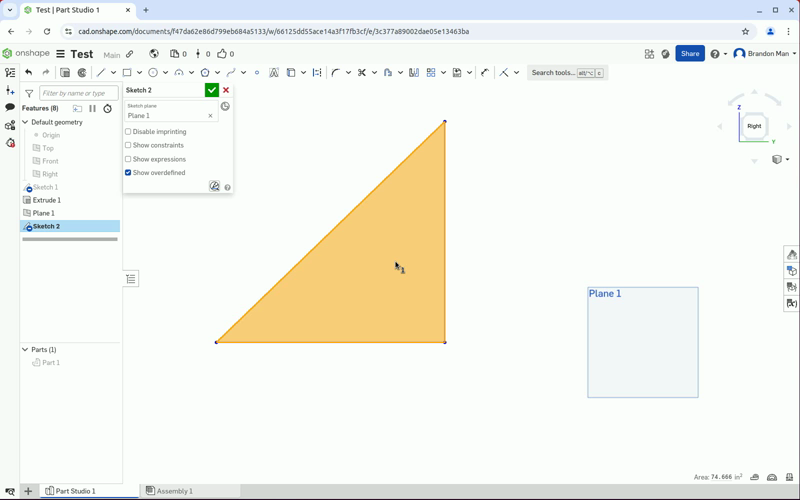
scroll(-6)
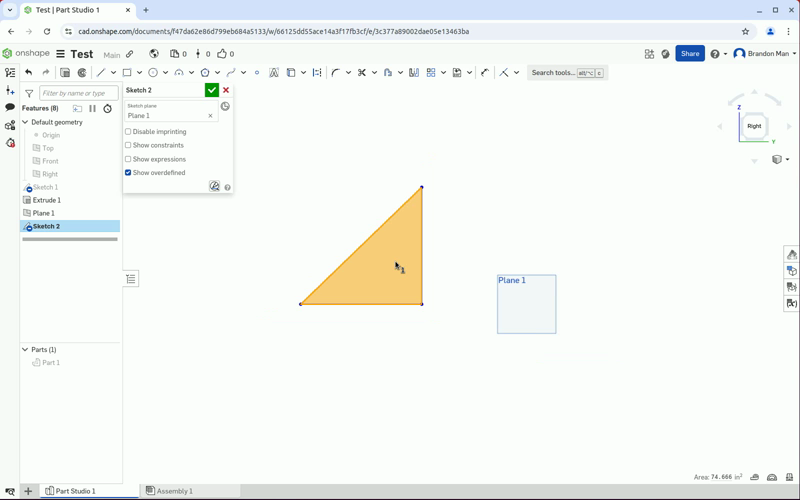
scroll(-6)
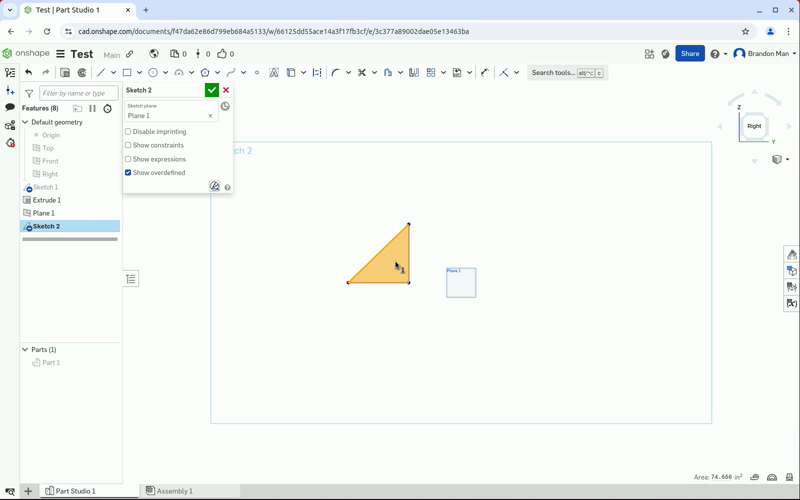
mouse_move(73, 352)
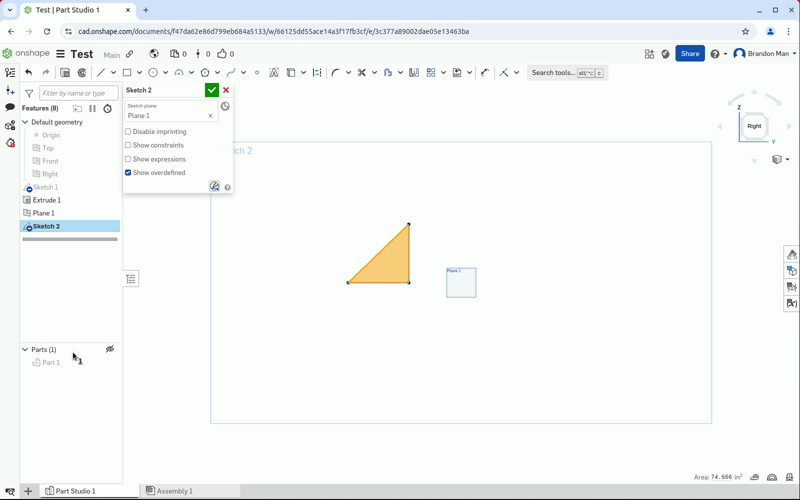
key(shift+y)
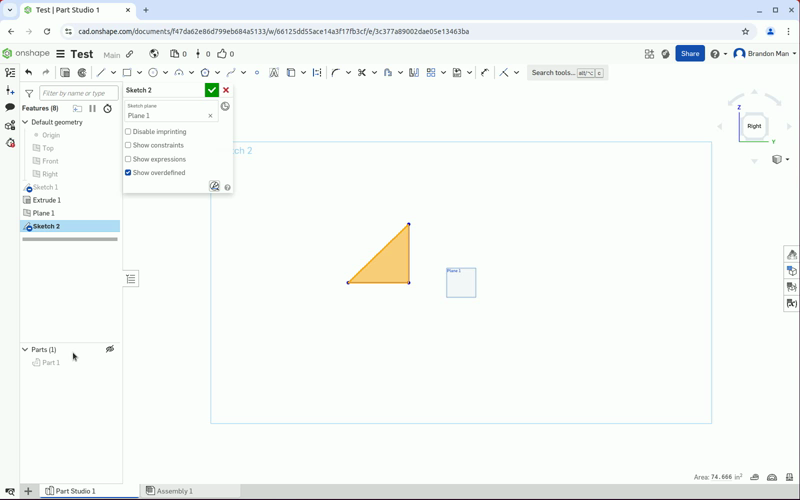
key(shift+e)
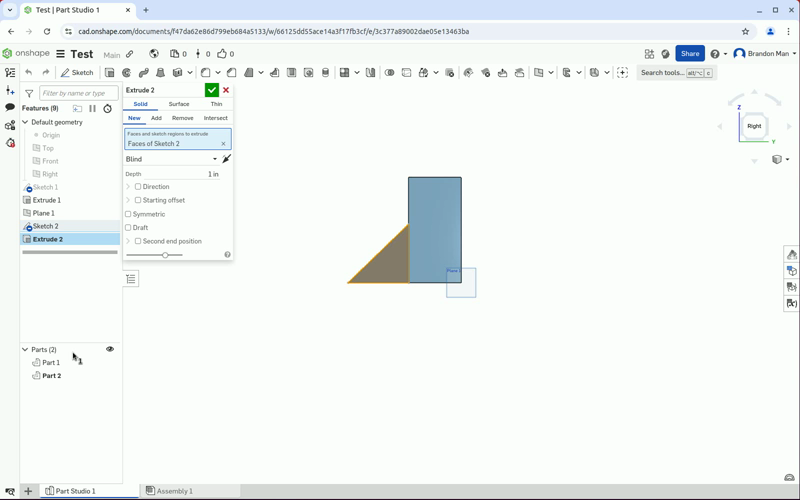
mouse_move(143, 106)
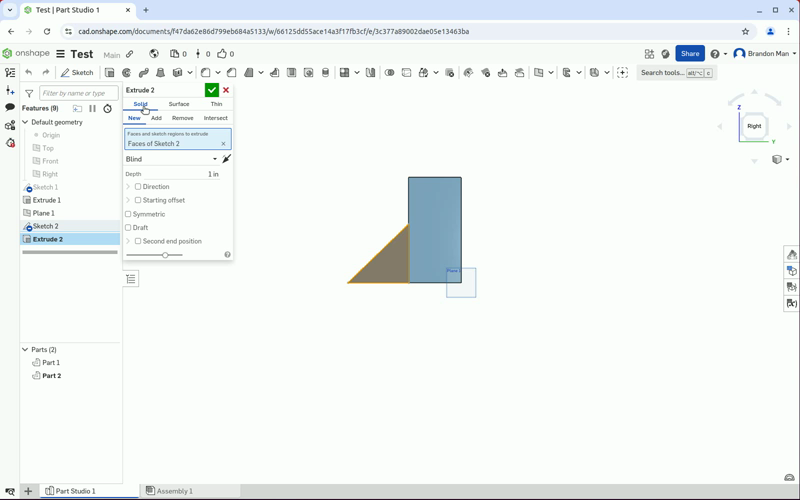
click(143, 106)
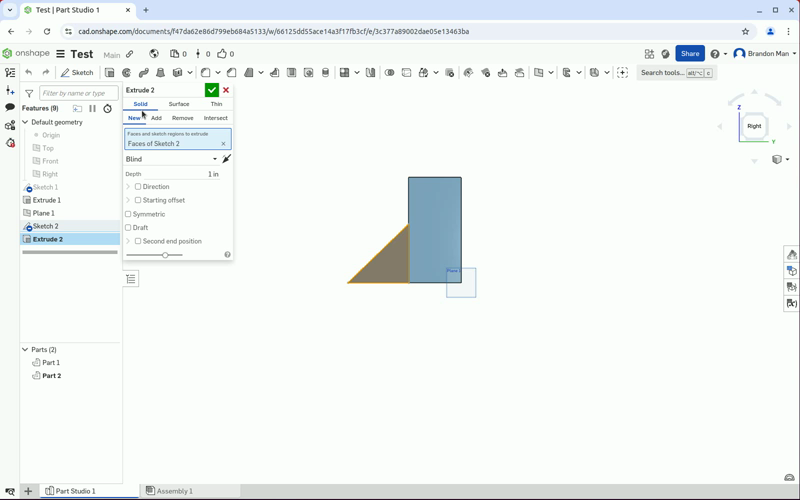
mouse_move(137, 120)
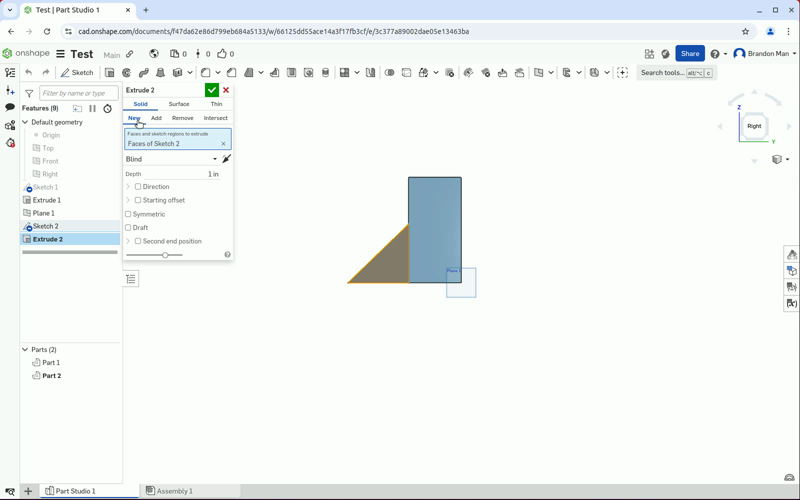
click(137, 120)
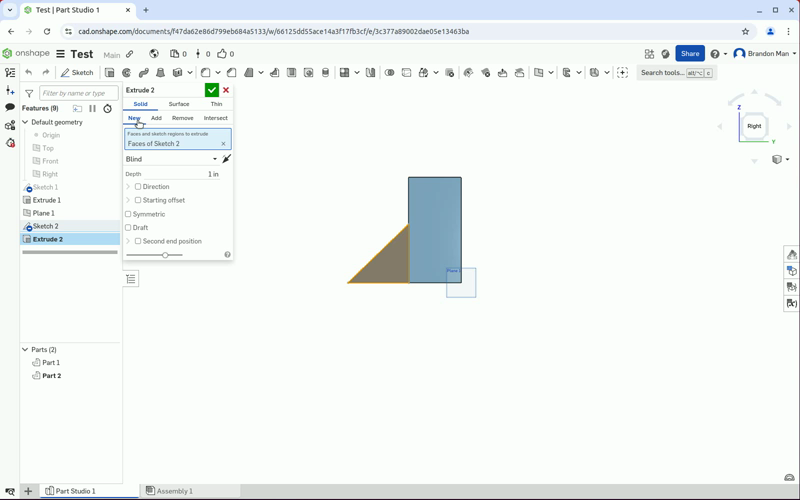
key(tab, 4)
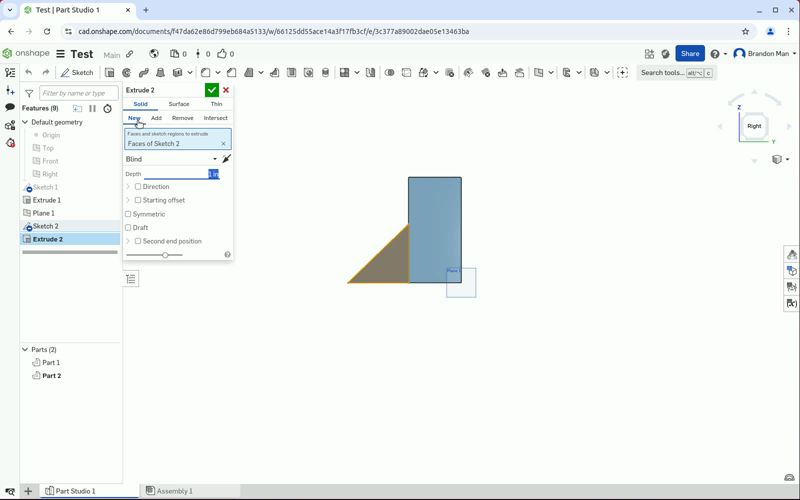
text(-21.664)
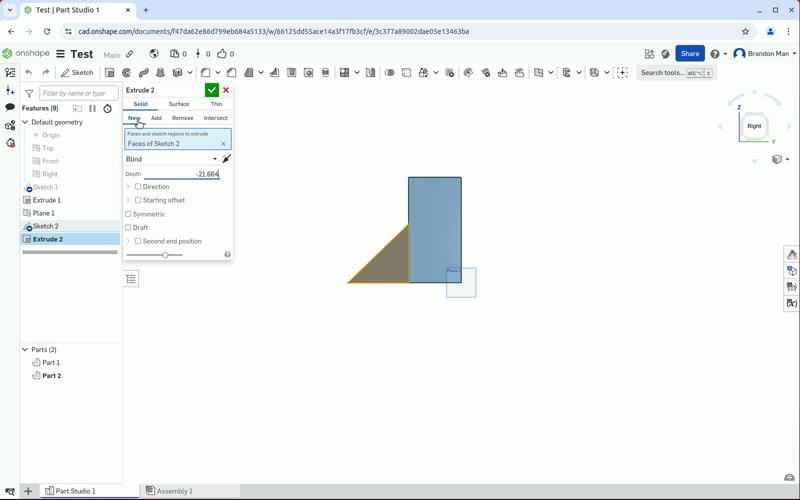
key(enter)
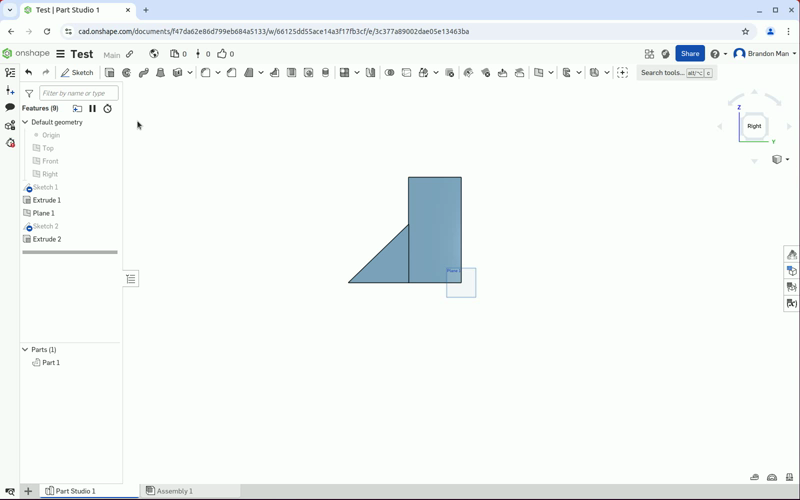
key(shift+h)
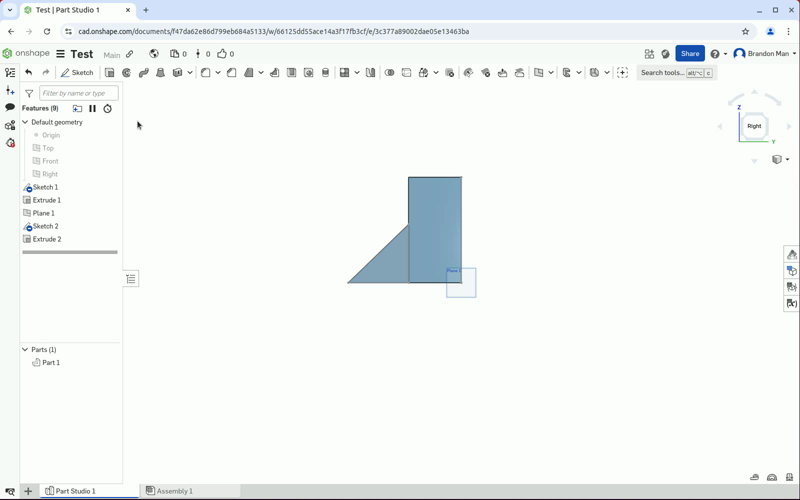
key(shift+h)
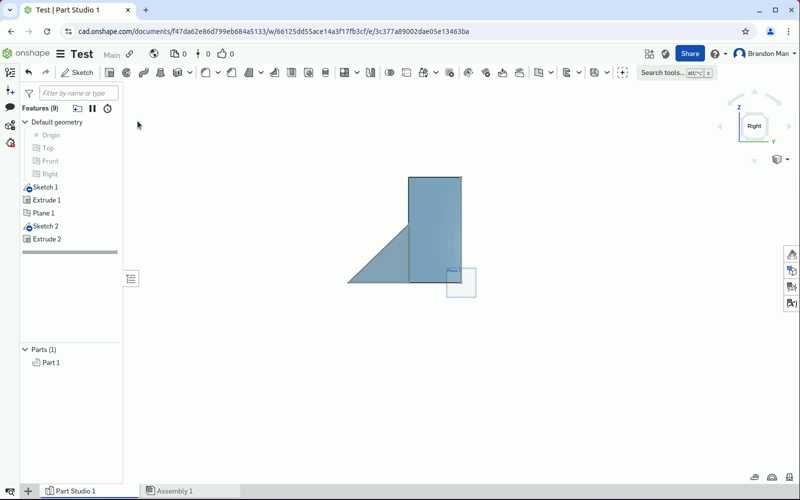
key(shift+7)
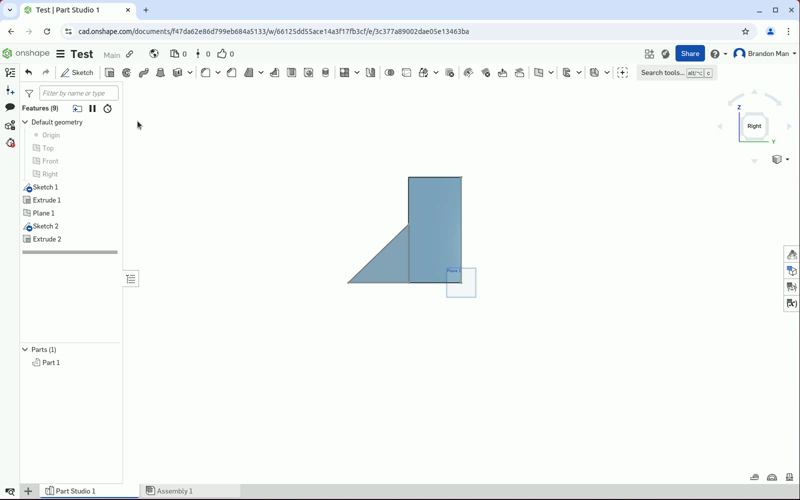
key(right, 2)
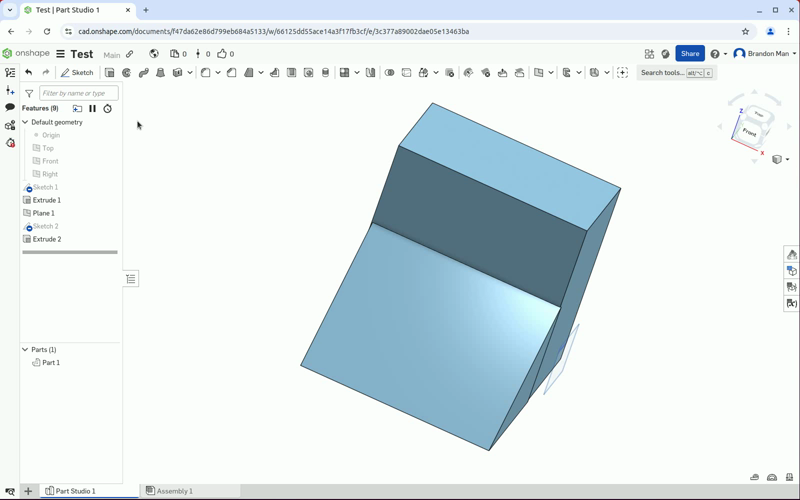
key(down, 2)
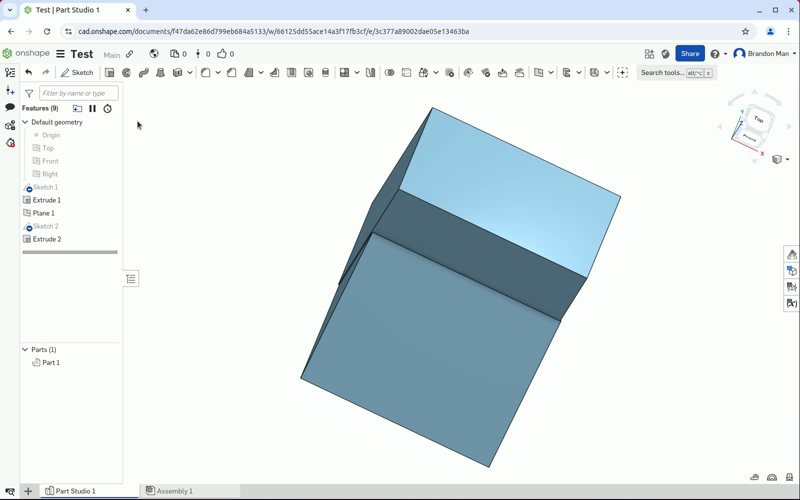
key(up, 2)
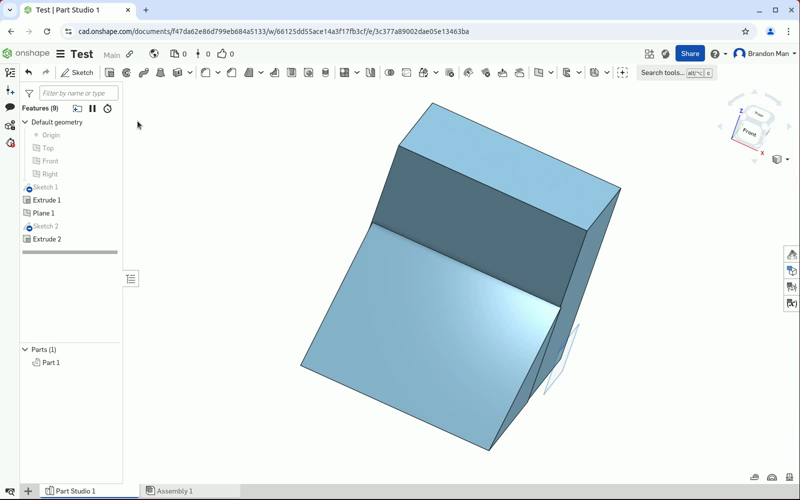
key(left, 2)
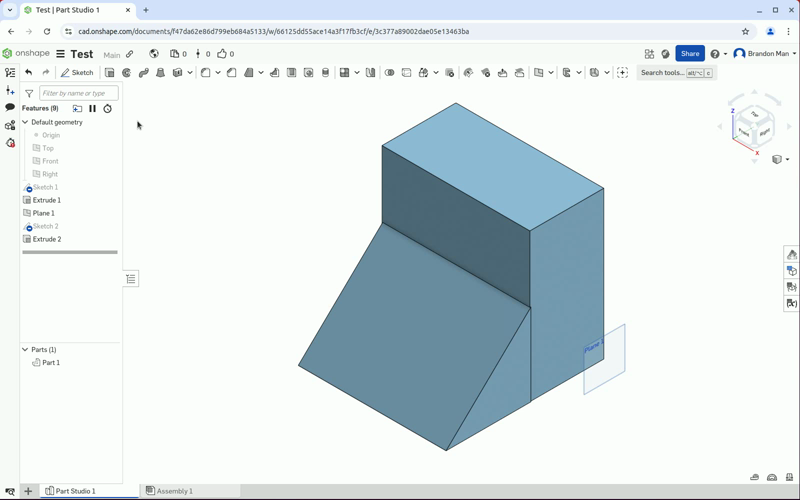
mouse_move(73, 189)
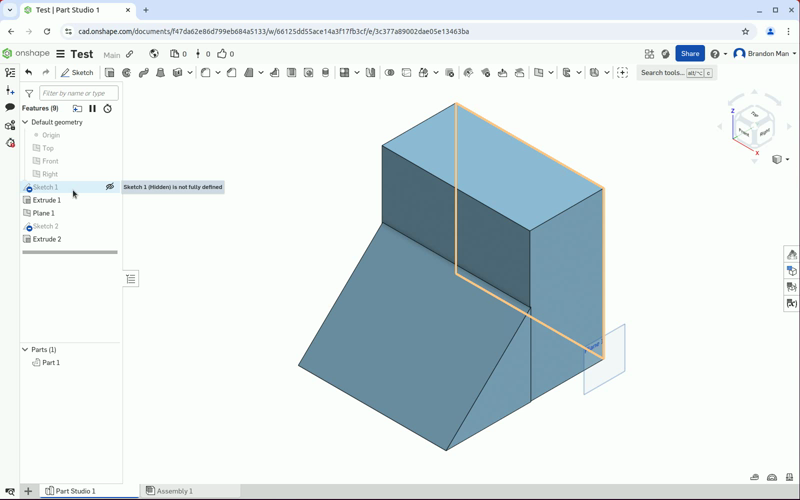
click(73, 189)